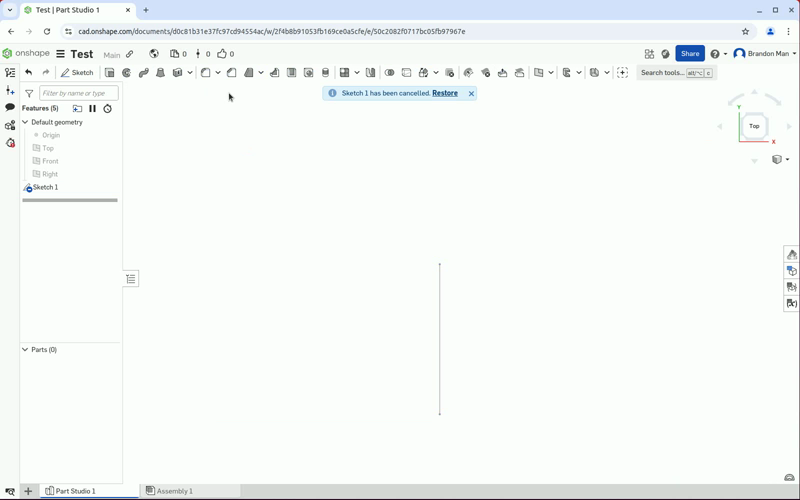
key(shift+h)
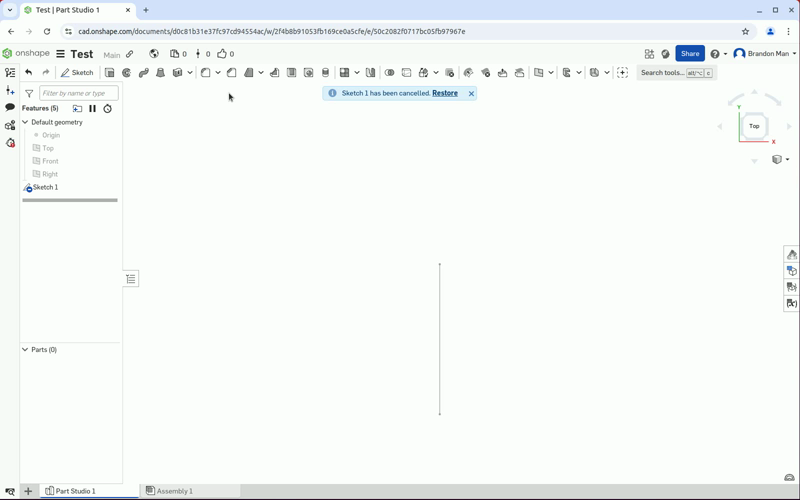
key(shift+s)
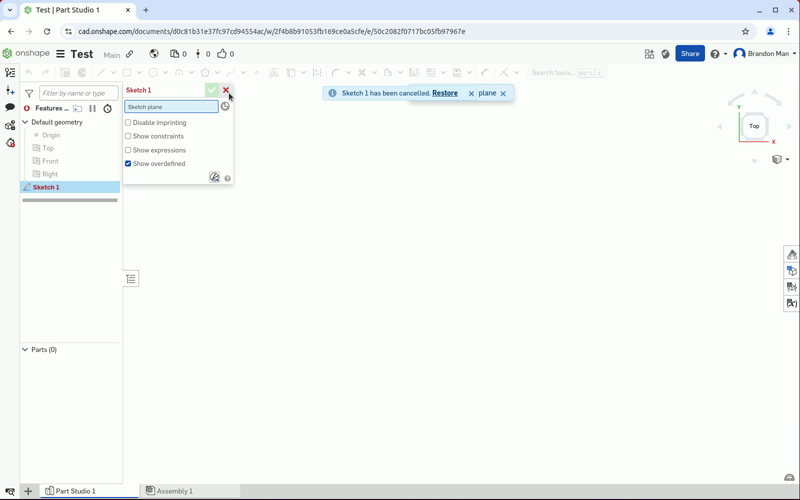
mouse_move(73, 150)
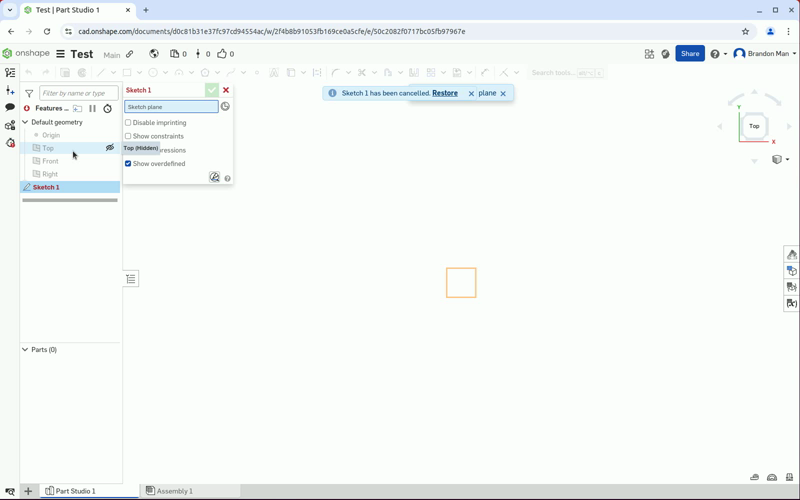
click(73, 150)
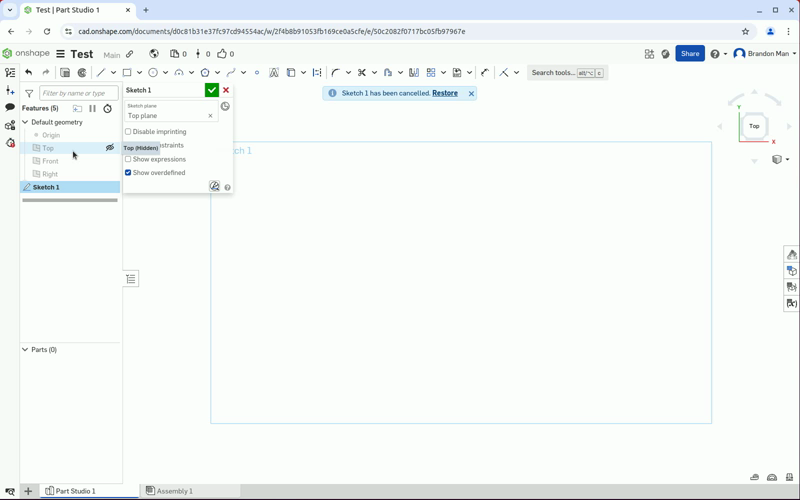
mouse_move(73, 352)
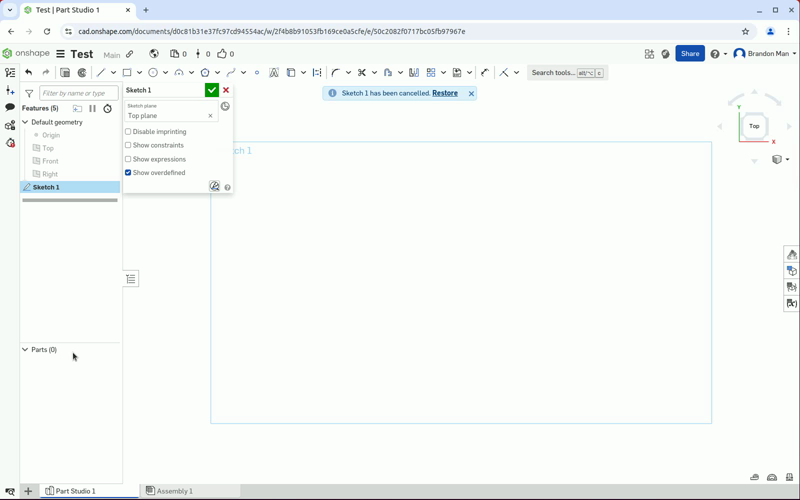
key(y)
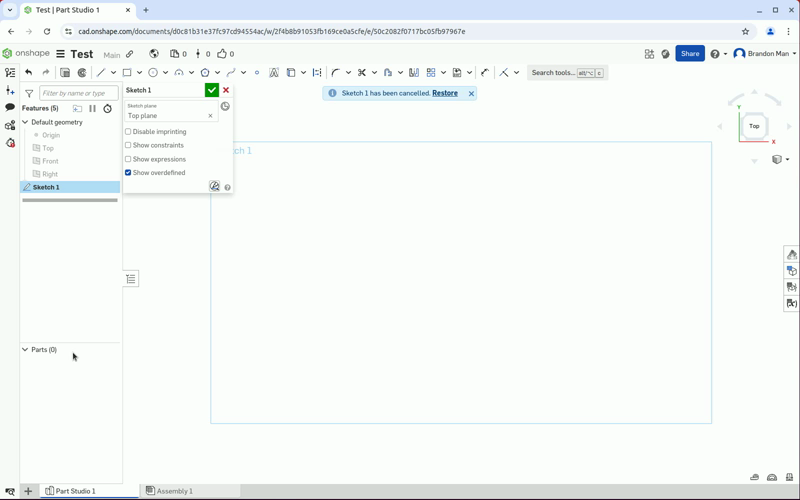
key(l)
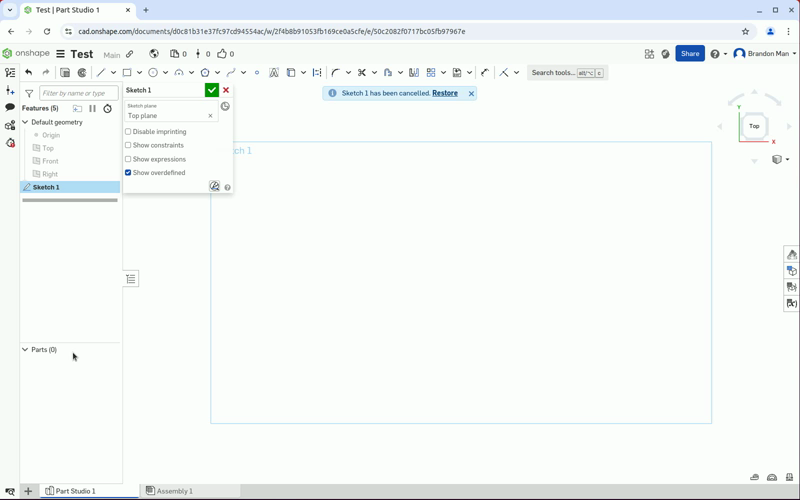
key_down(shift)
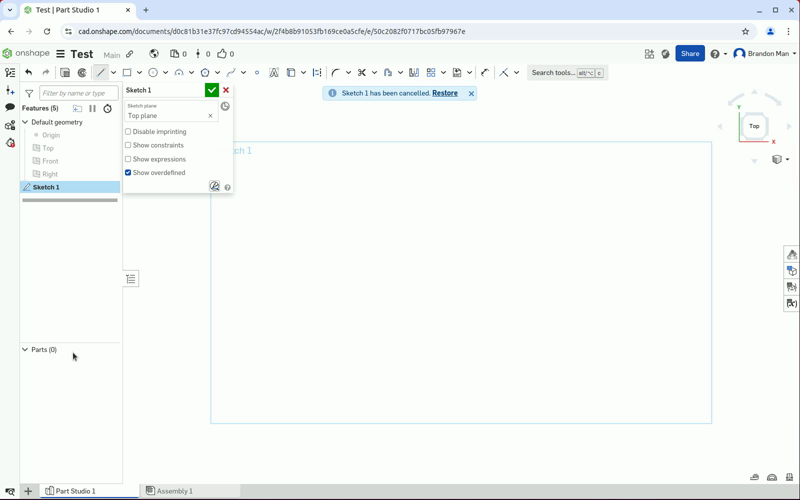
mouse_move(371, 340)
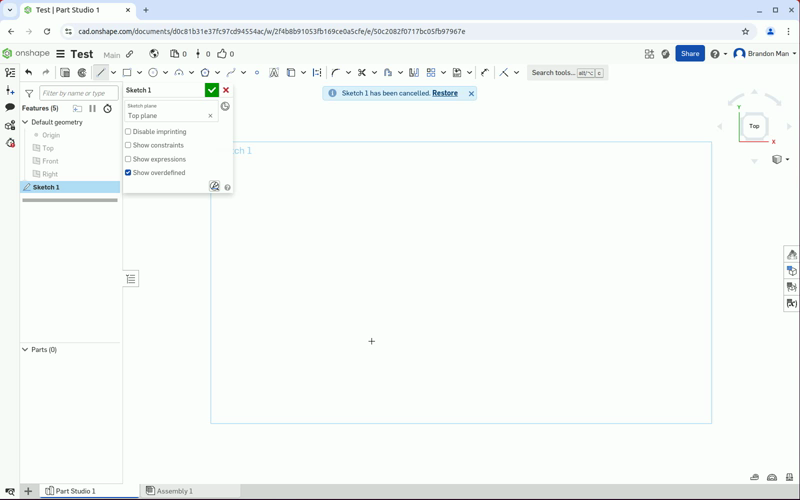
click(371, 340)
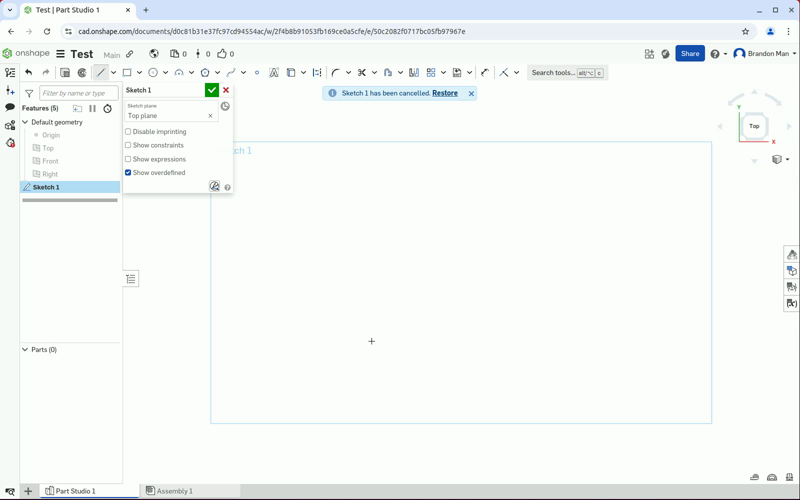
key_up(shift)
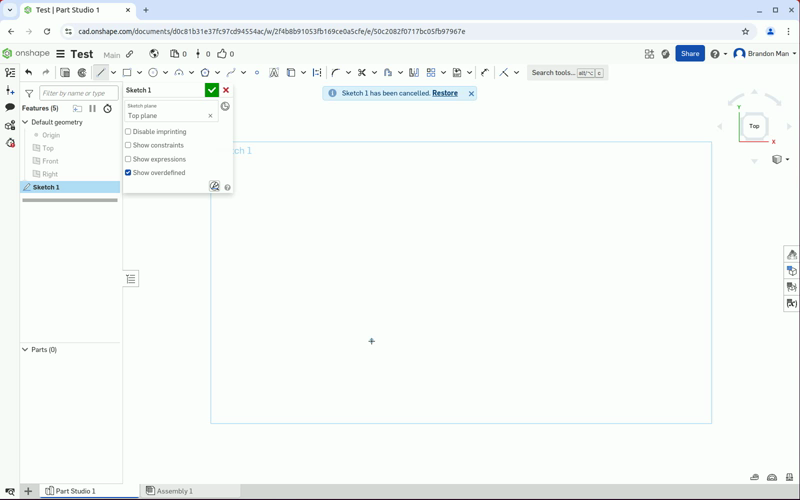
key_down(shift)
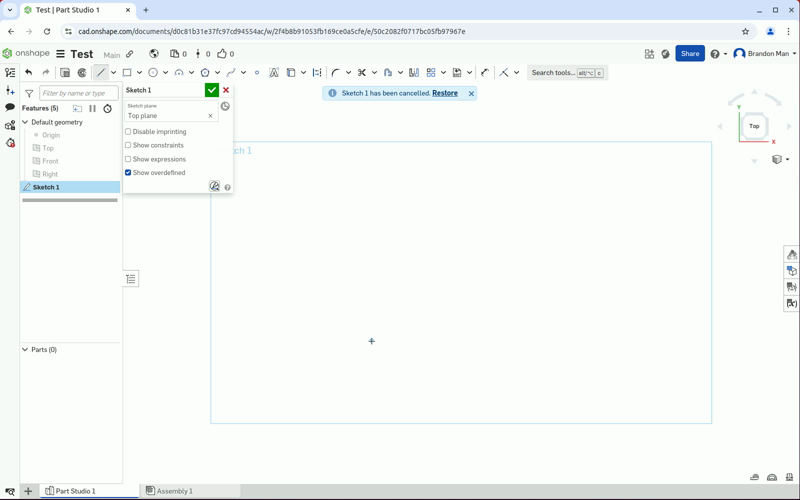
mouse_move(550, 340)
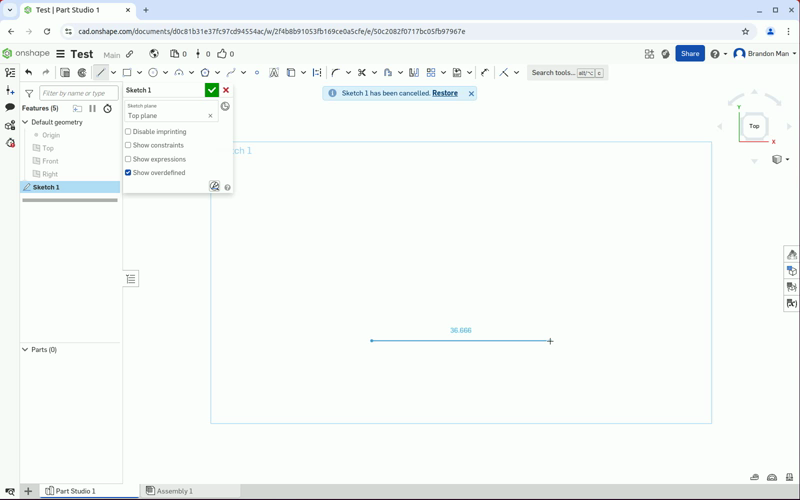
click(550, 340)
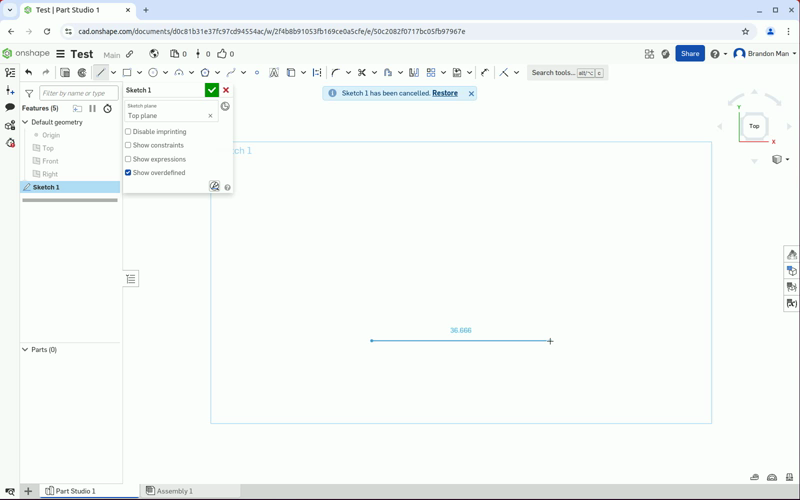
key_up(shift)
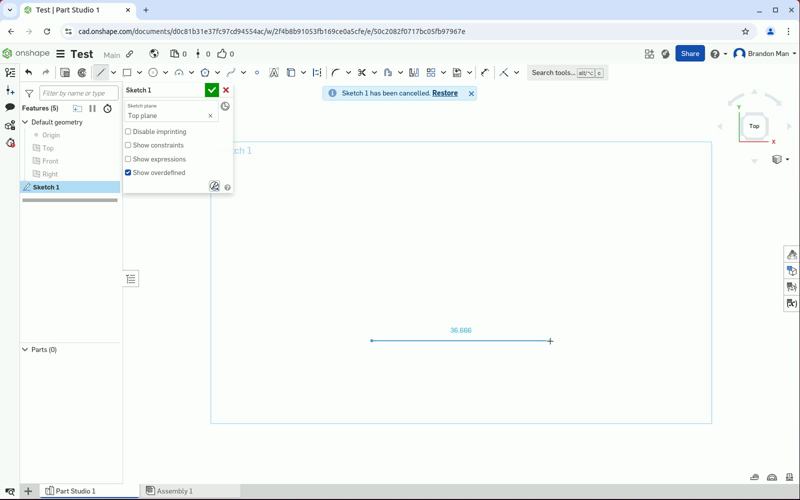
key_down(shift)
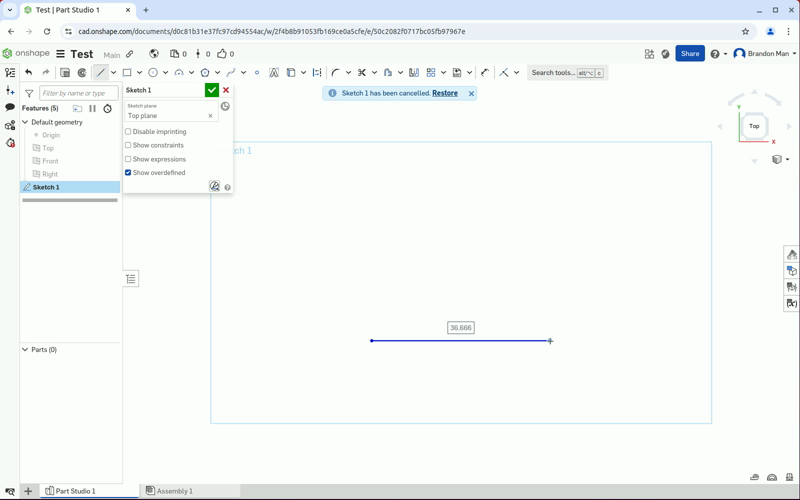
mouse_move(550, 225)
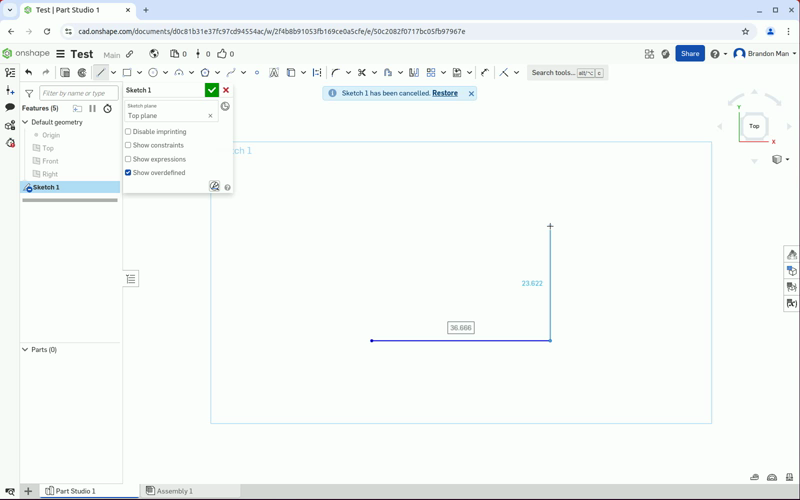
click(550, 225)
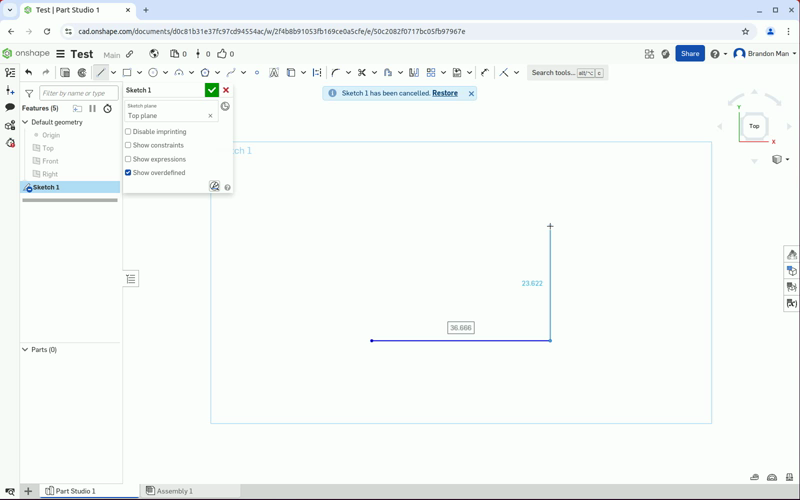
key_up(shift)
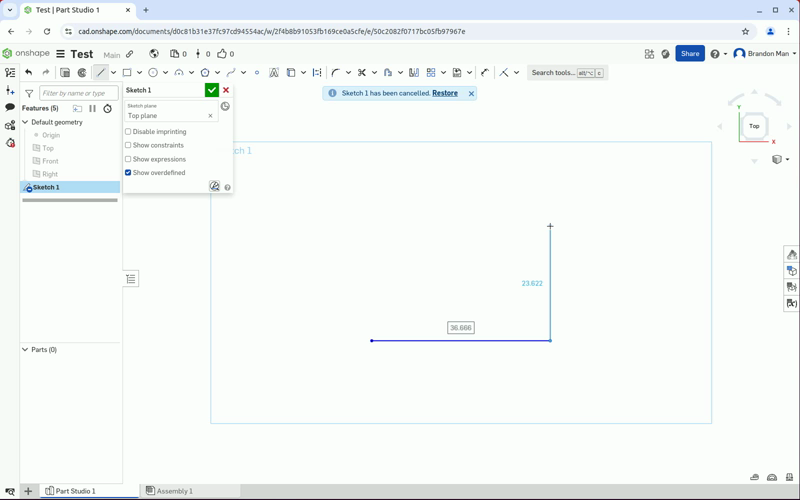
key_down(shift)
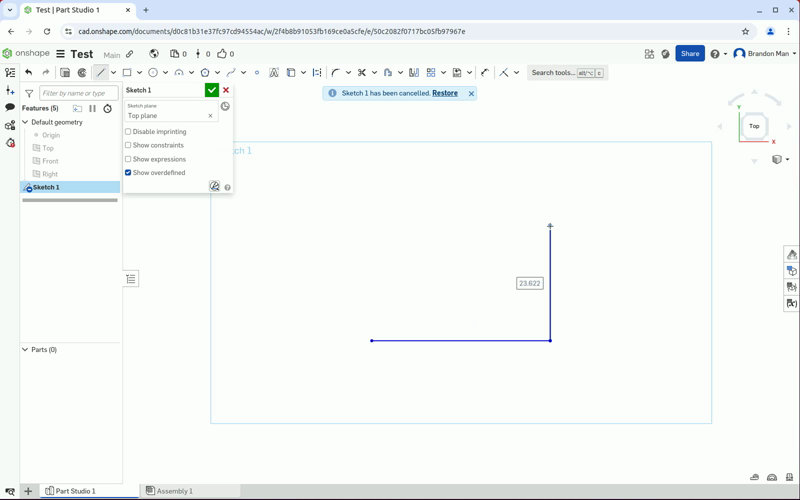
mouse_move(371, 225)
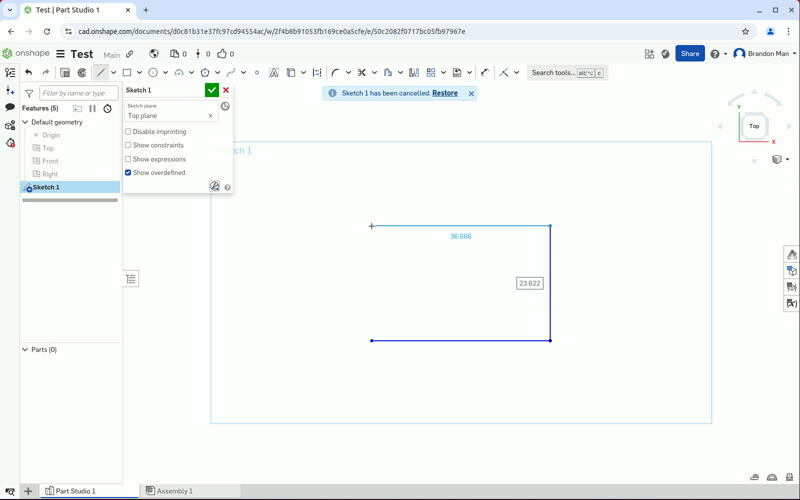
click(371, 225)
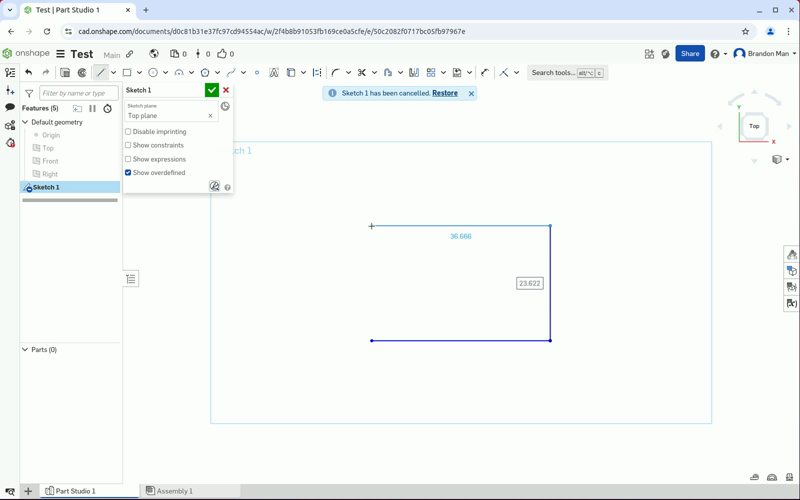
key_up(shift)
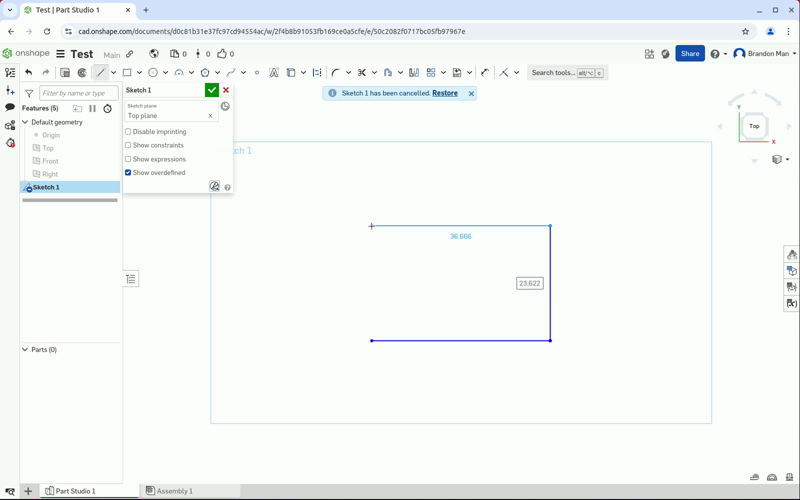
key_down(shift)
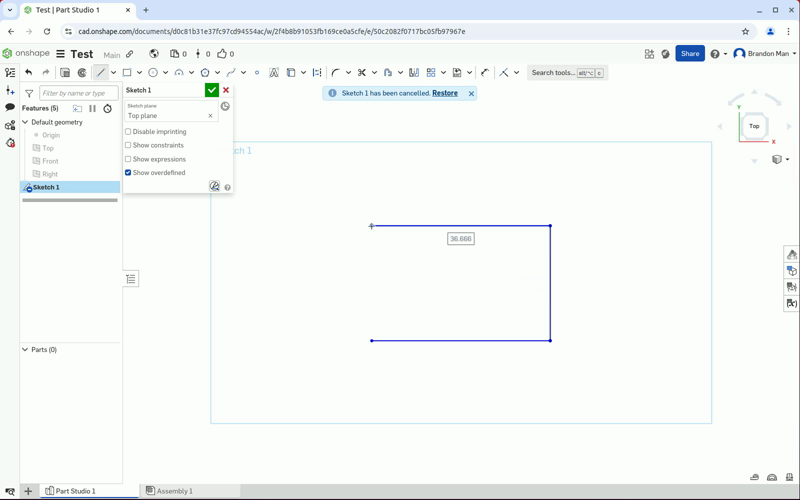
mouse_move(371, 340)
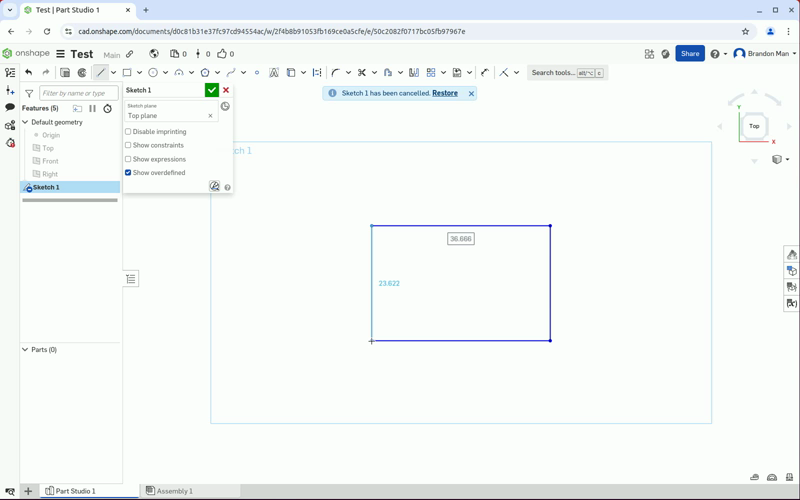
key_up(shift)
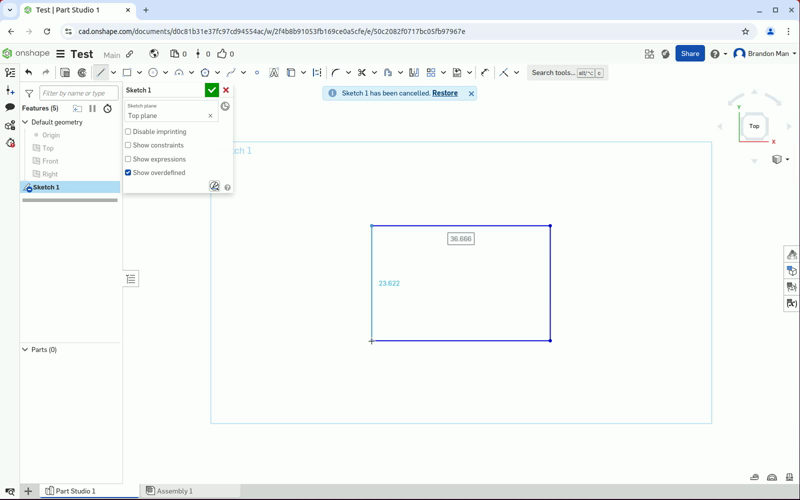
click(371, 340)
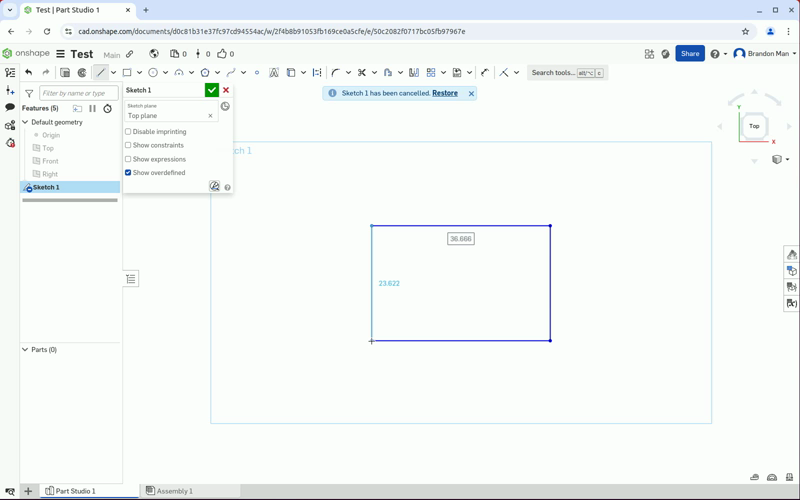
key(esc)
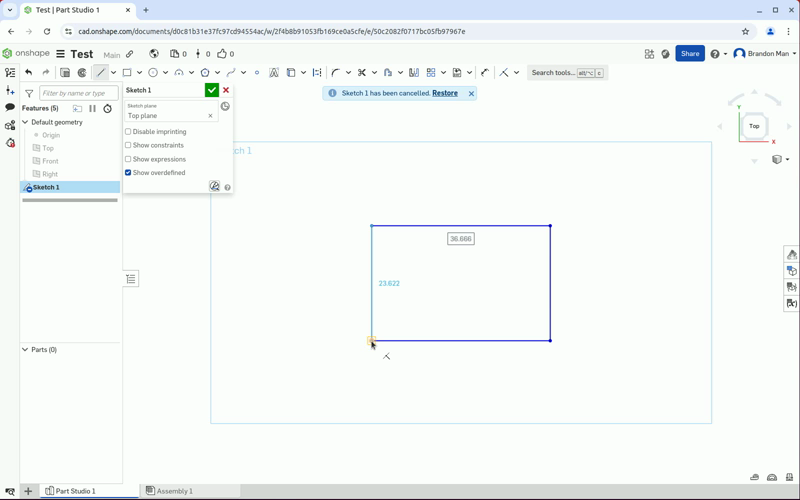
mouse_move(415, 278)
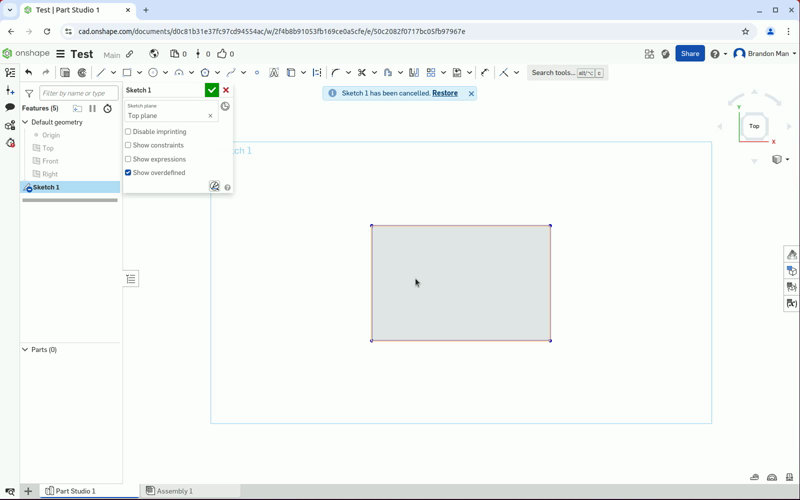
click(415, 278)
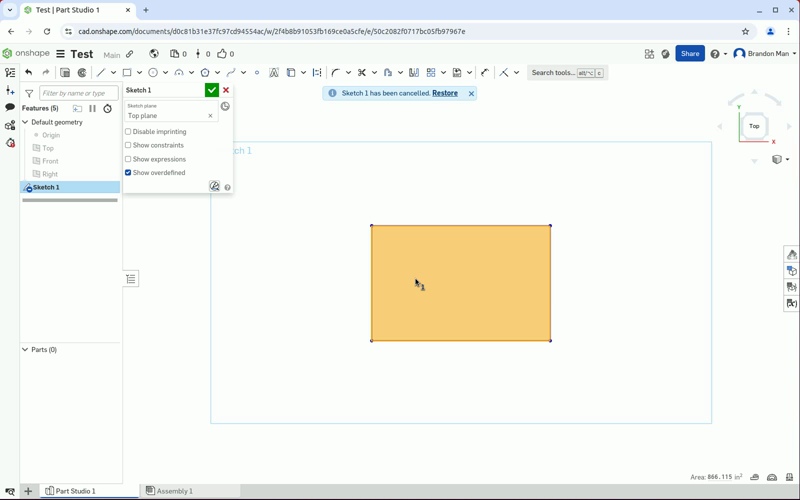
mouse_move(73, 352)
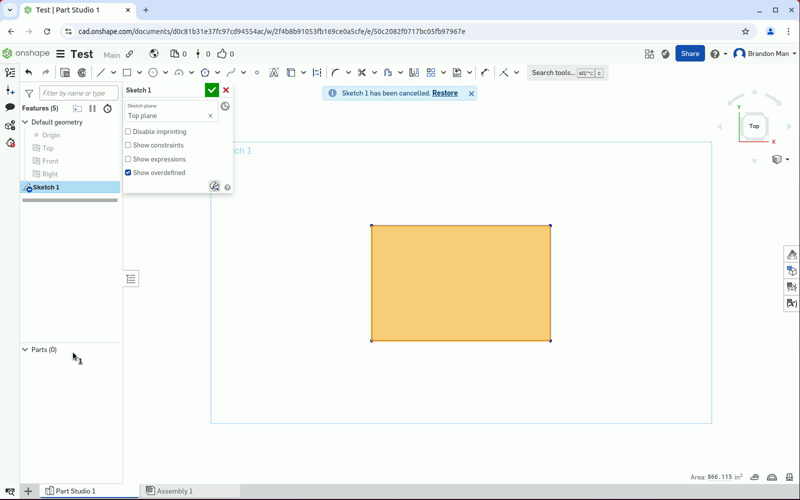
key(shift+y)
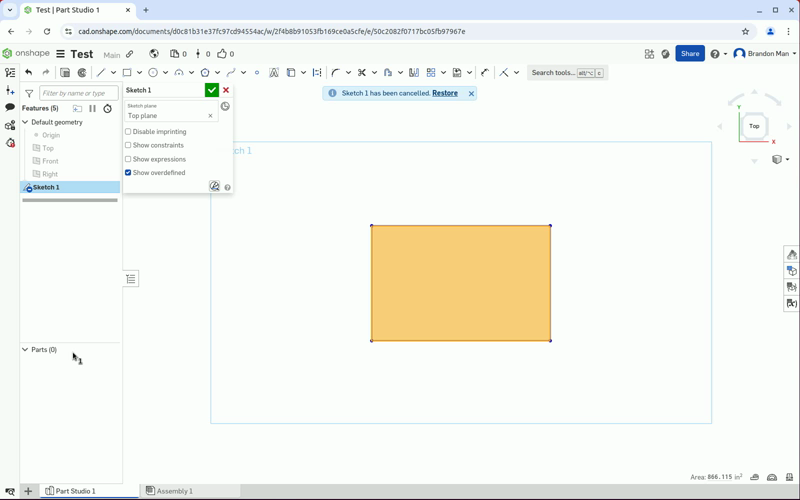
key(shift+e)
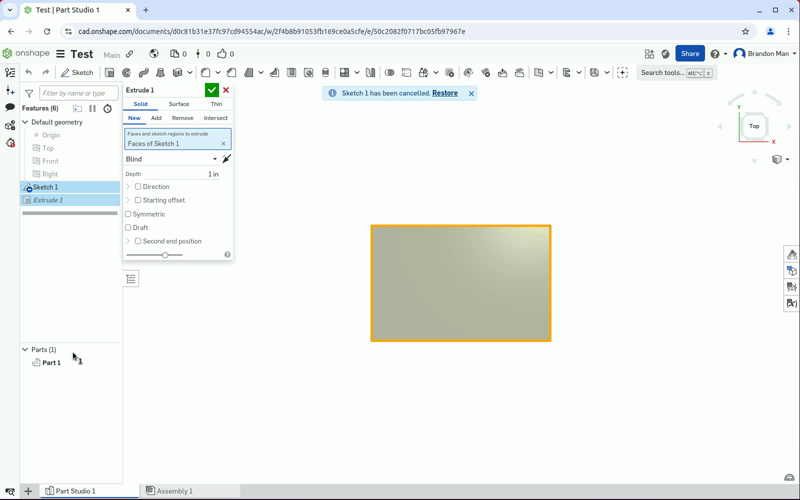
mouse_move(143, 106)
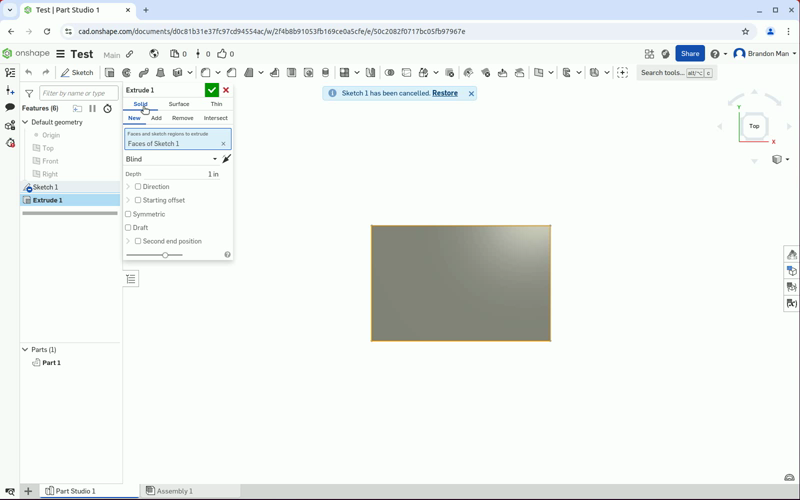
click(143, 106)
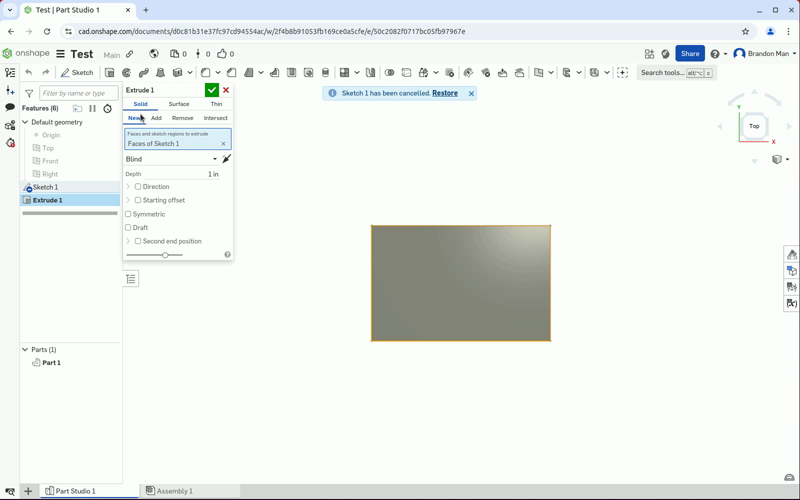
mouse_move(137, 120)
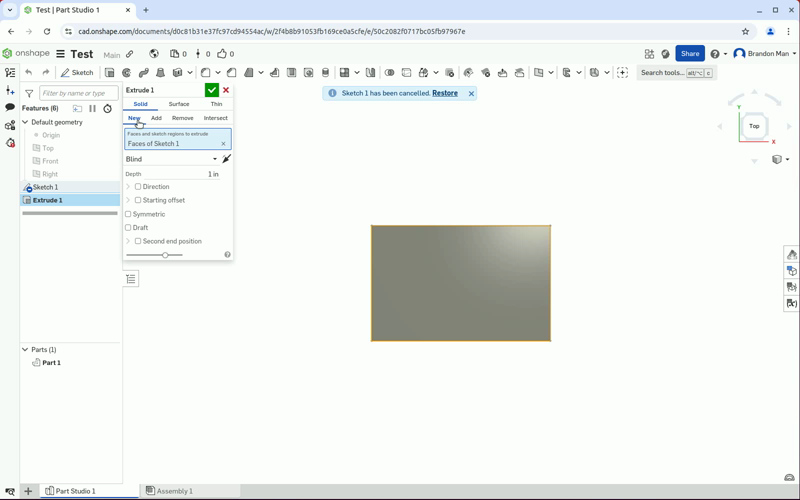
click(137, 120)
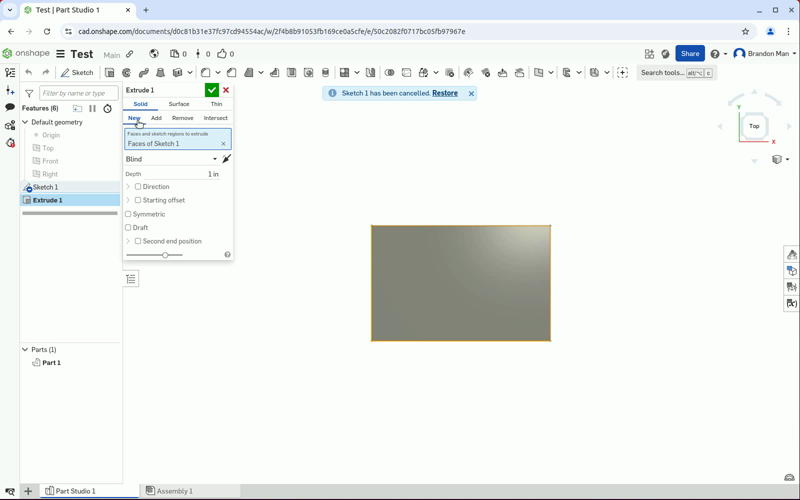
key(tab, 4)
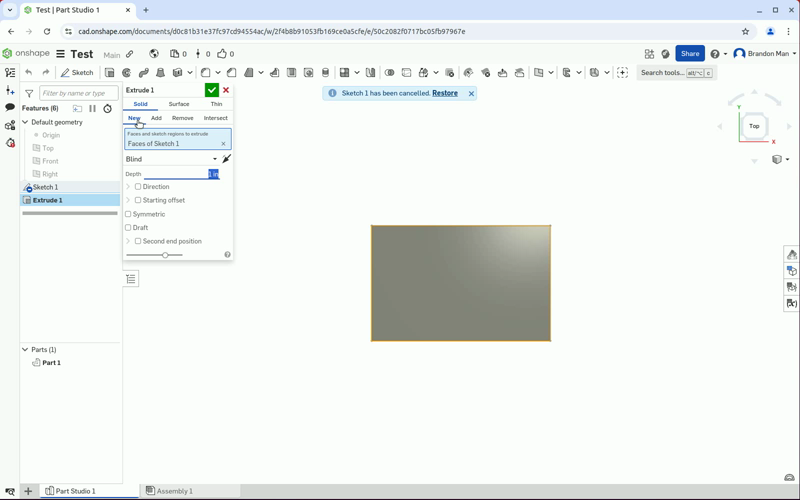
text(17.331)
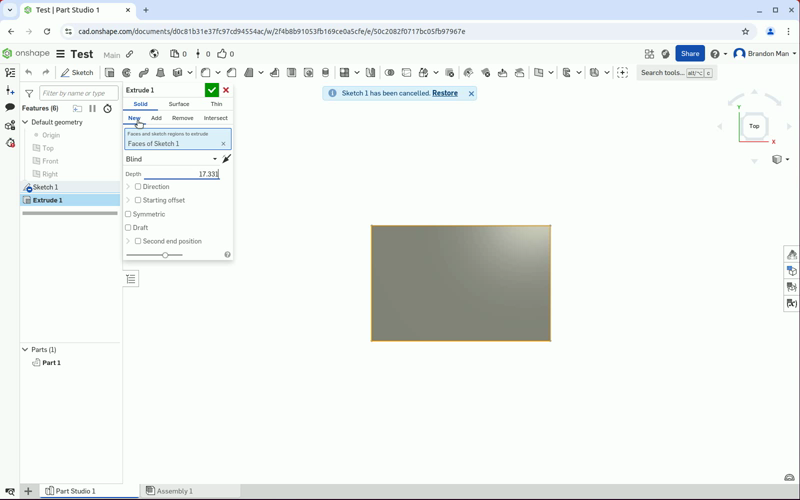
key(enter)
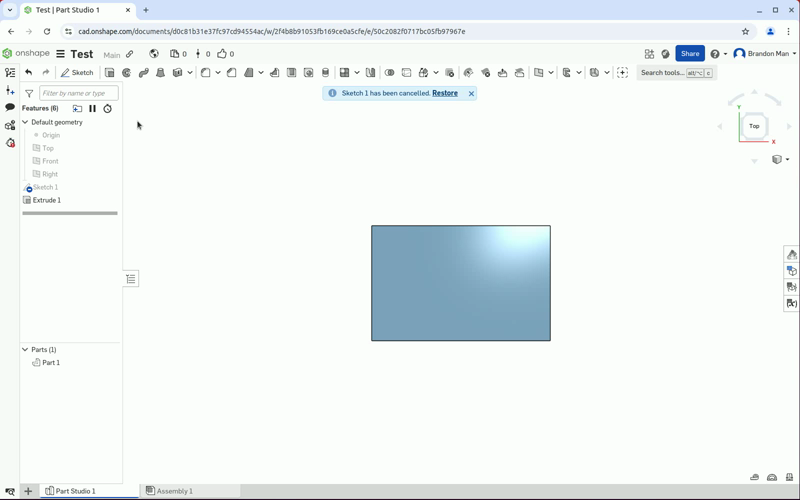
key(shift+h)
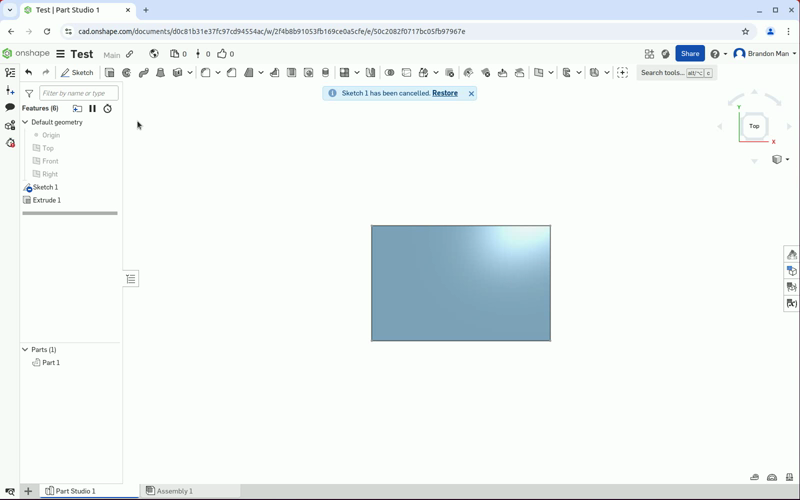
key(shift+h)
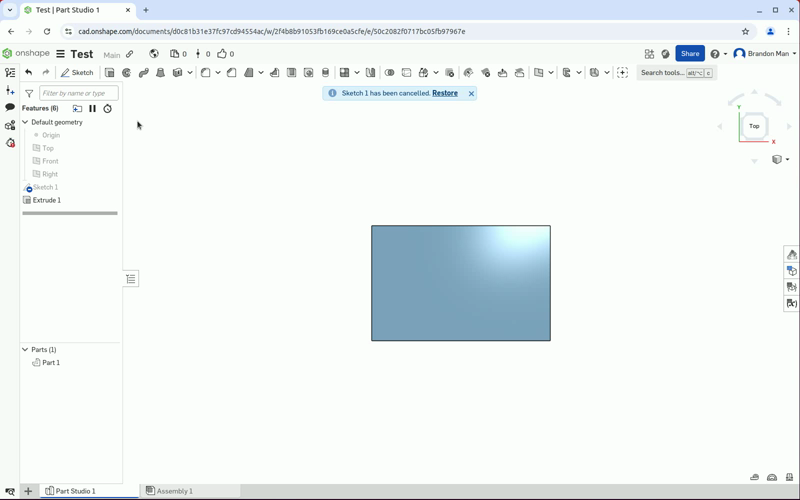
mouse_move(73, 189)
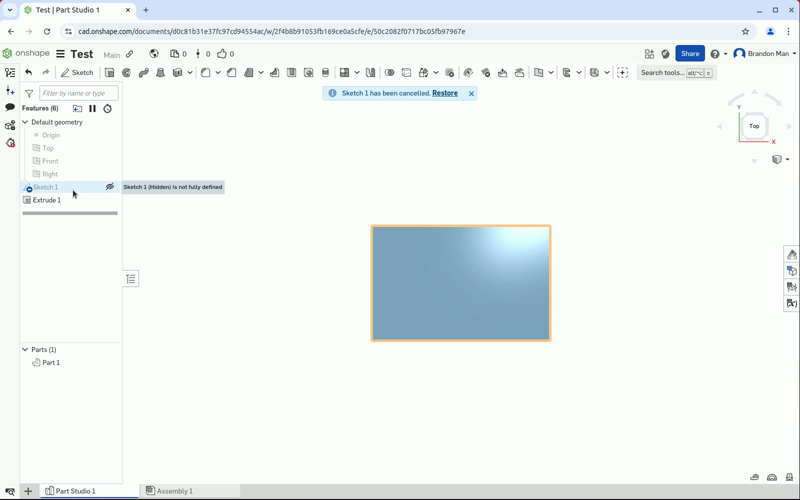
click(73, 189)
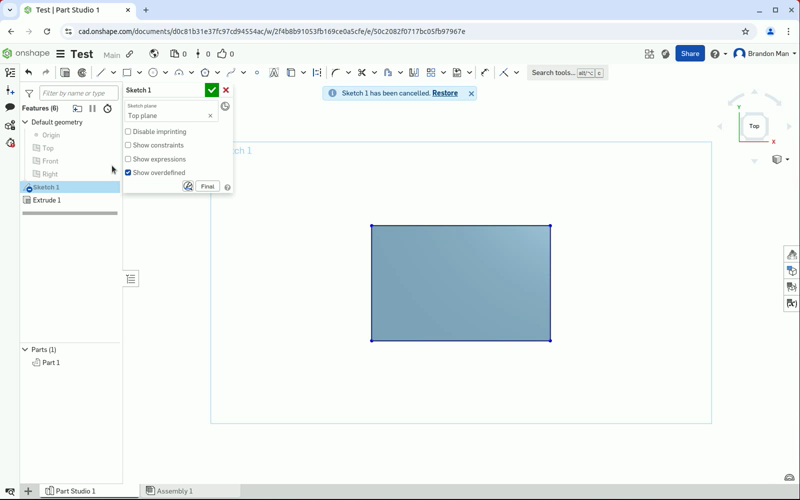
mouse_move(229, 92)
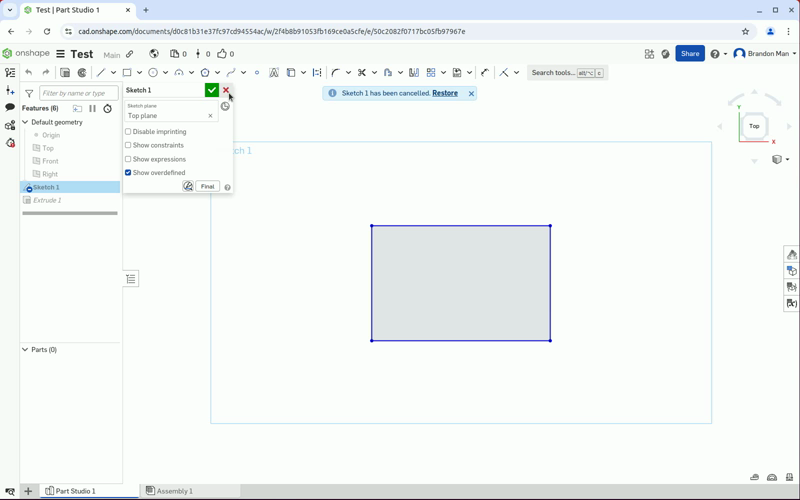
click(229, 92)
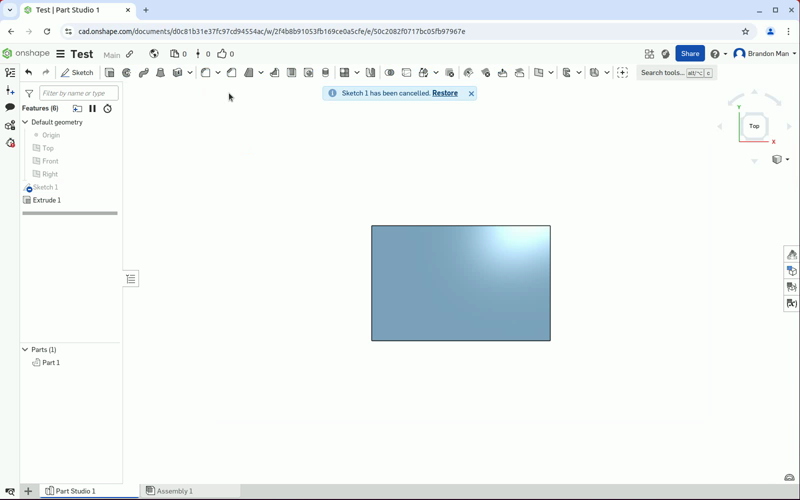
mouse_move(541, 75)
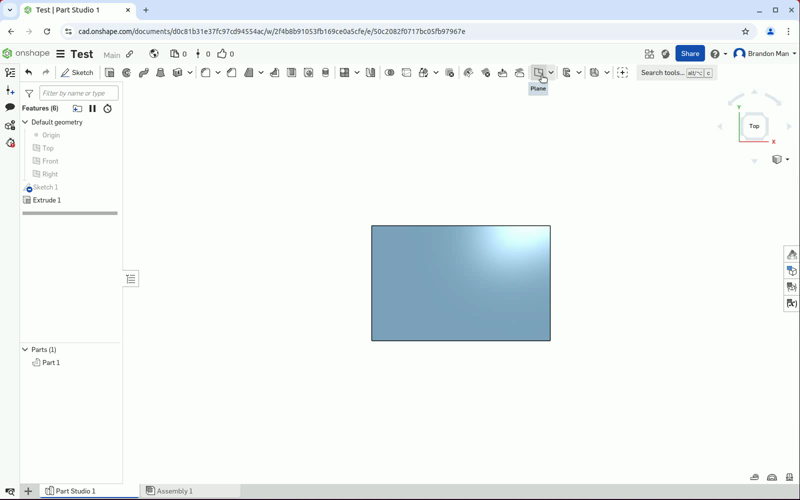
click(541, 75)
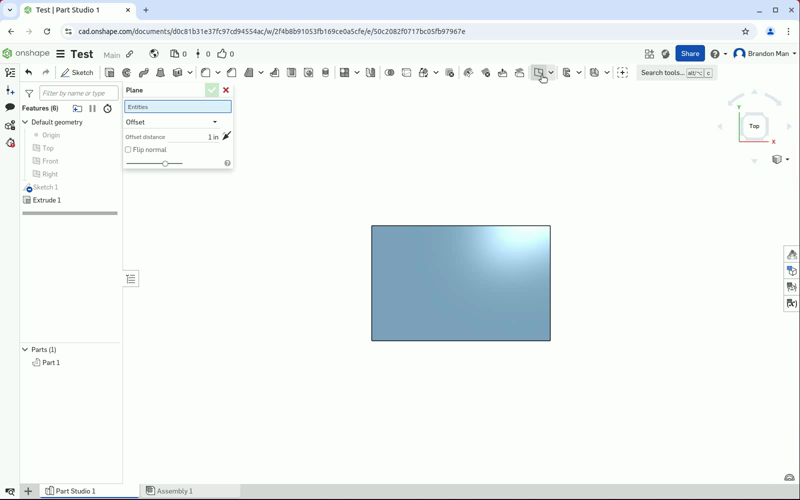
mouse_move(73, 150)
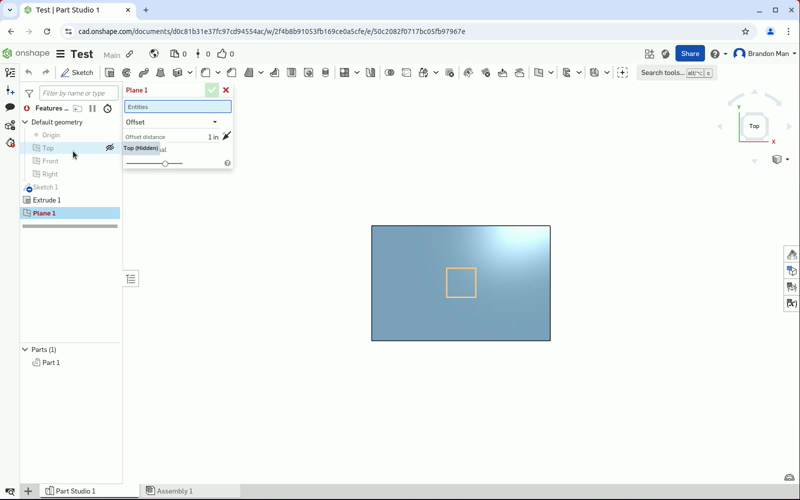
click(73, 150)
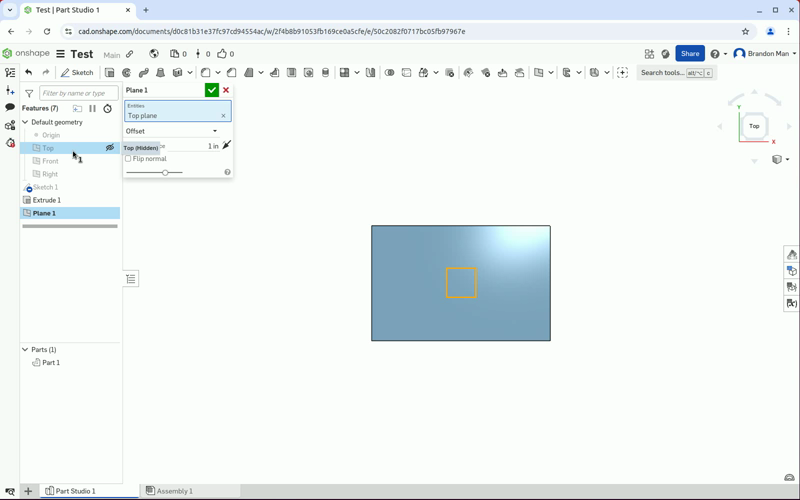
key(tab, 2)
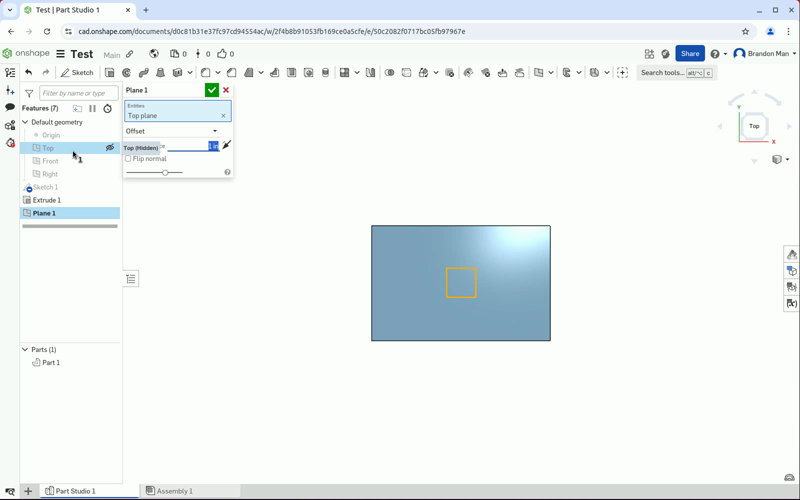
text(17.316)
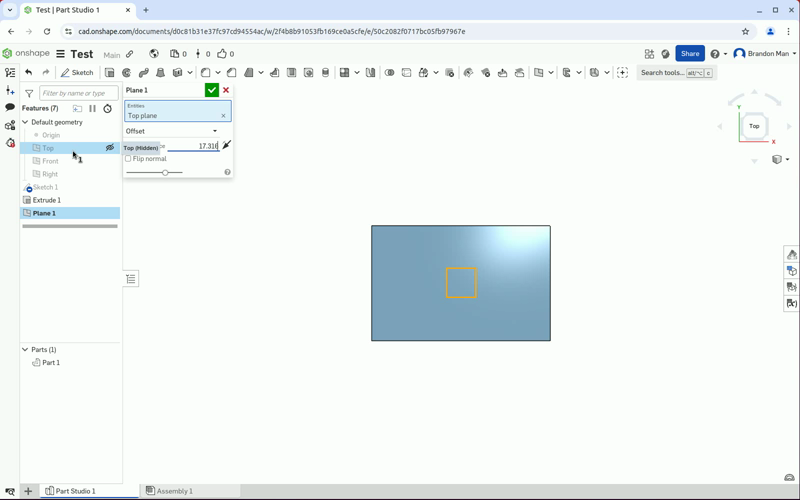
key(enter, 2)
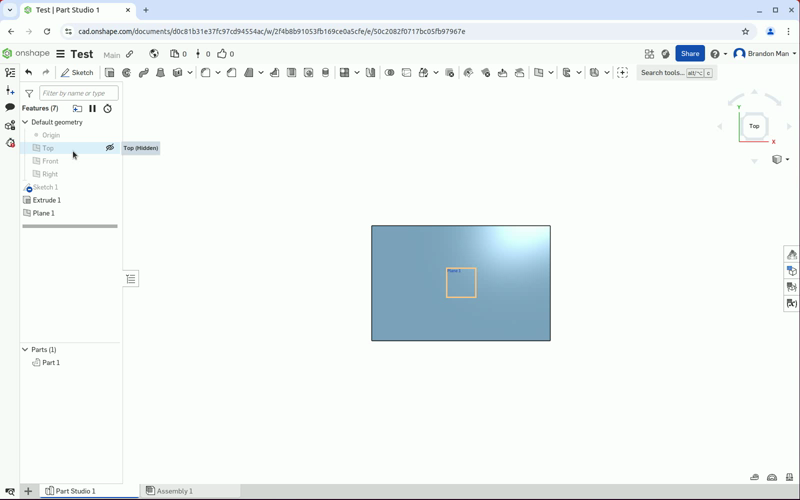
key(shift+s)
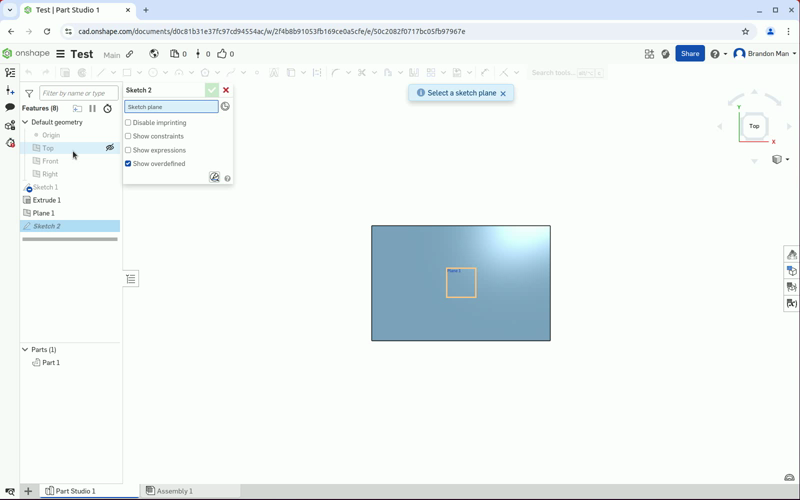
mouse_move(73, 215)
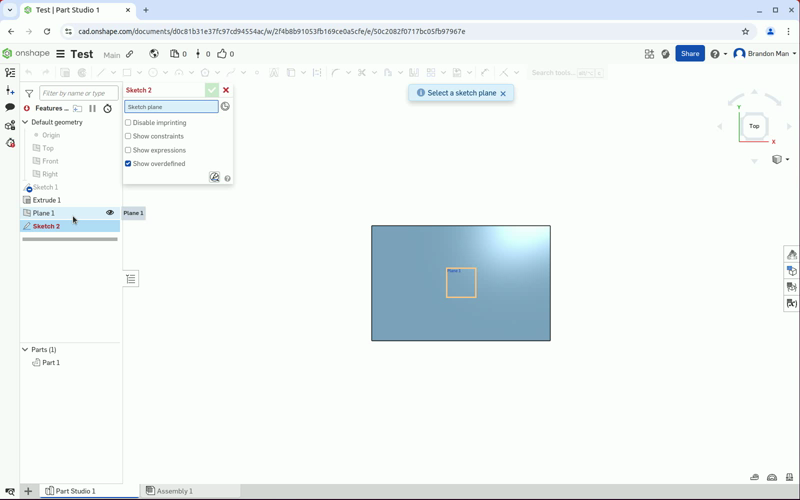
click(73, 215)
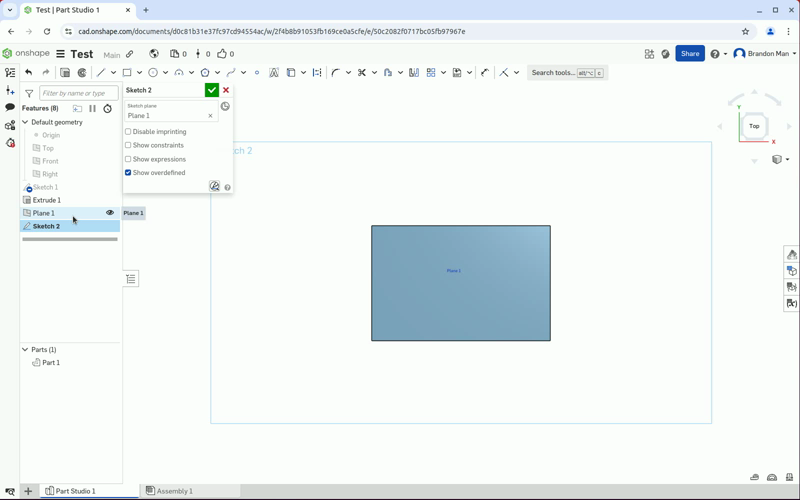
mouse_move(73, 352)
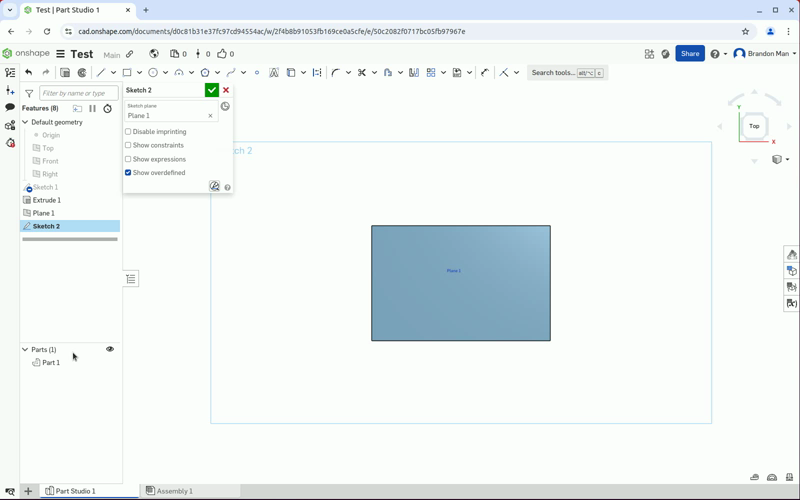
key(y)
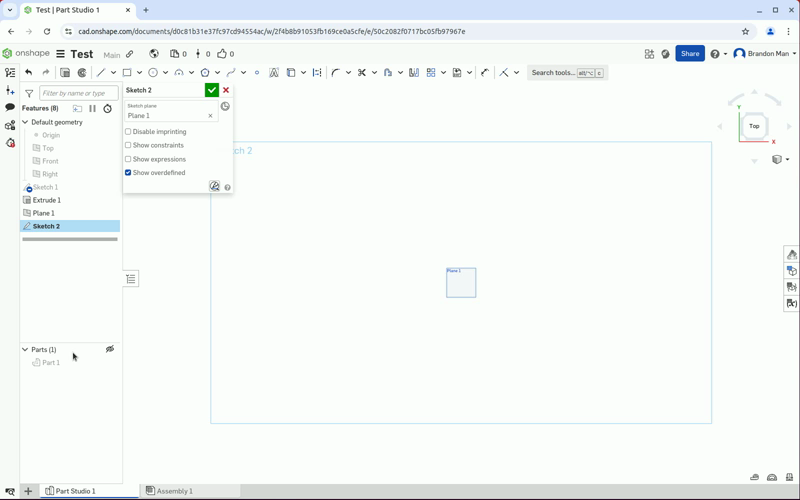
key(c)
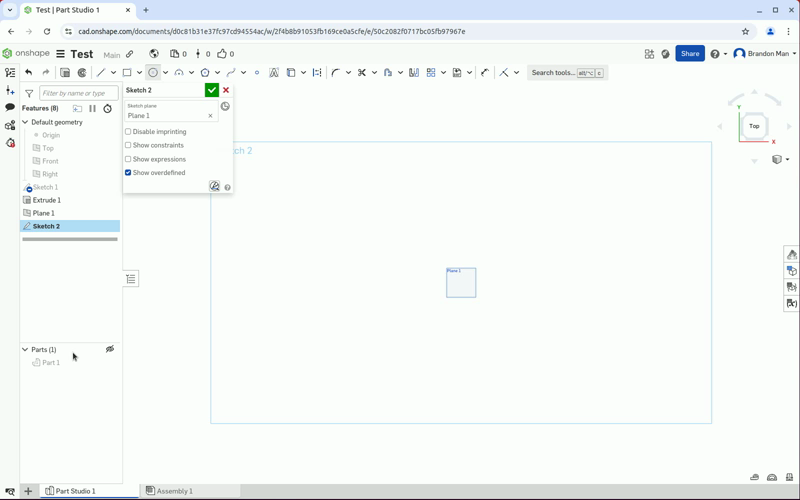
key_down(shift)
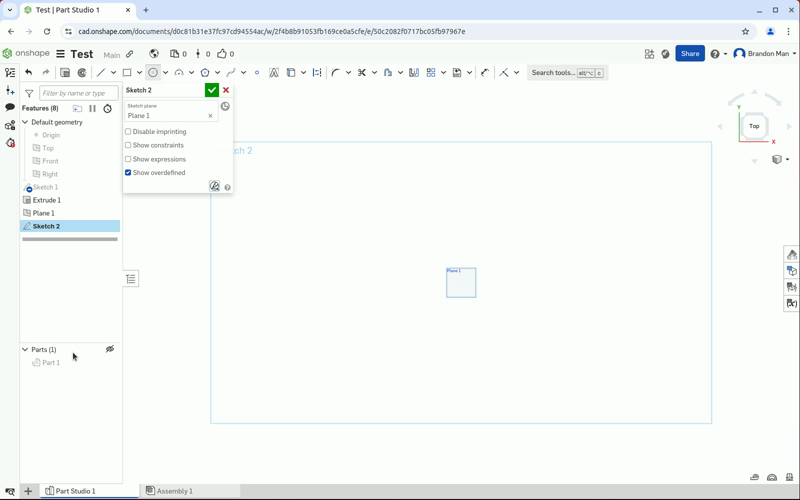
mouse_move(404, 305)
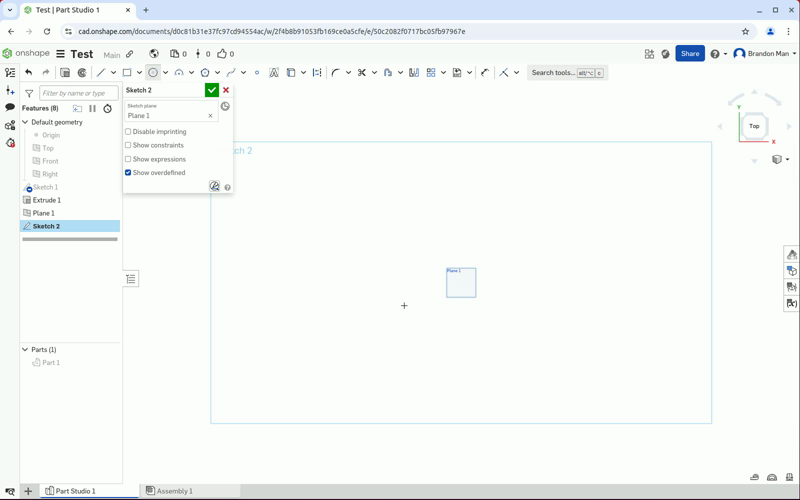
click(404, 305)
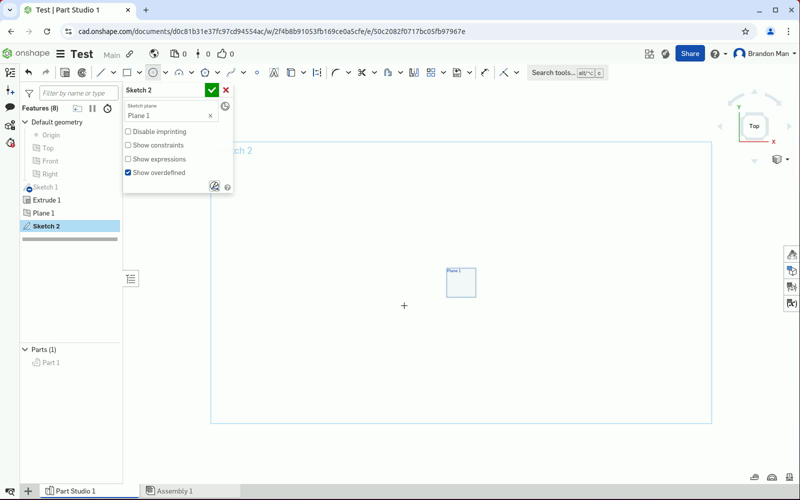
key_up(shift)
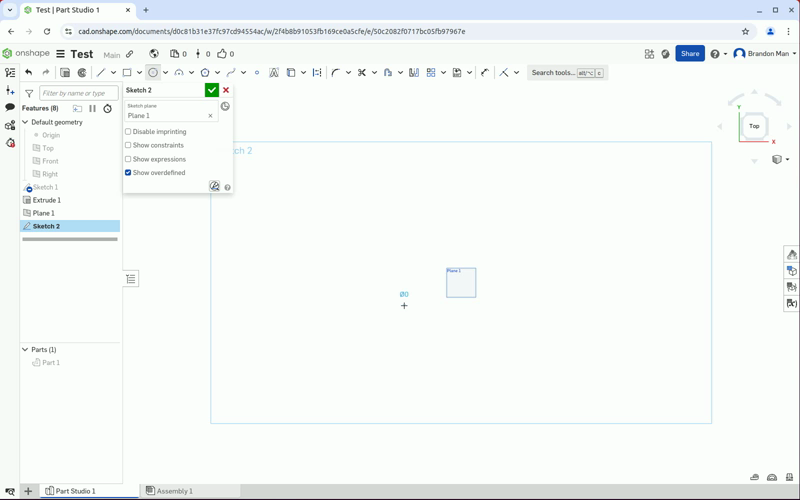
mouse_move(421, 305)
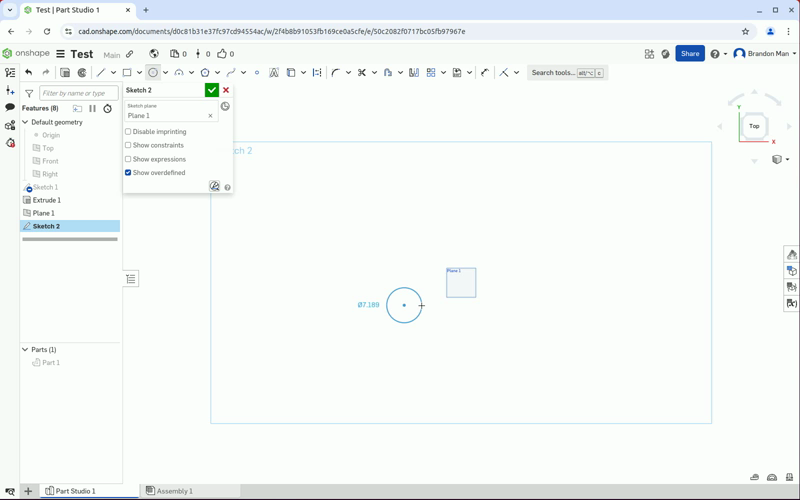
click(421, 305)
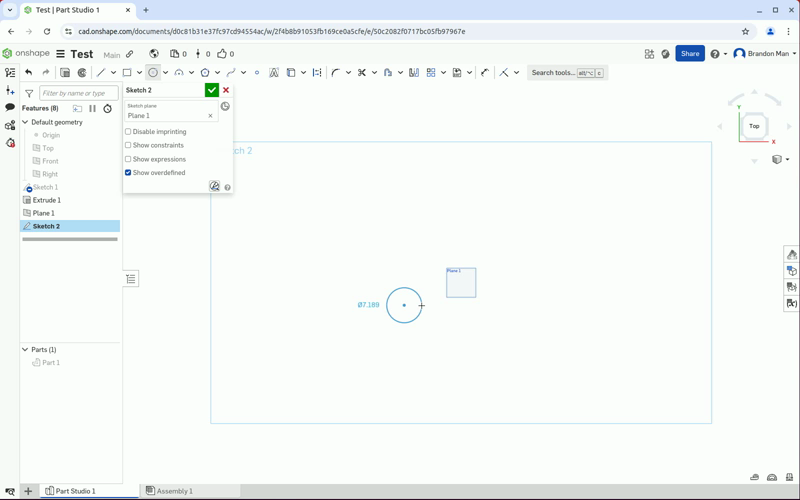
key(esc)
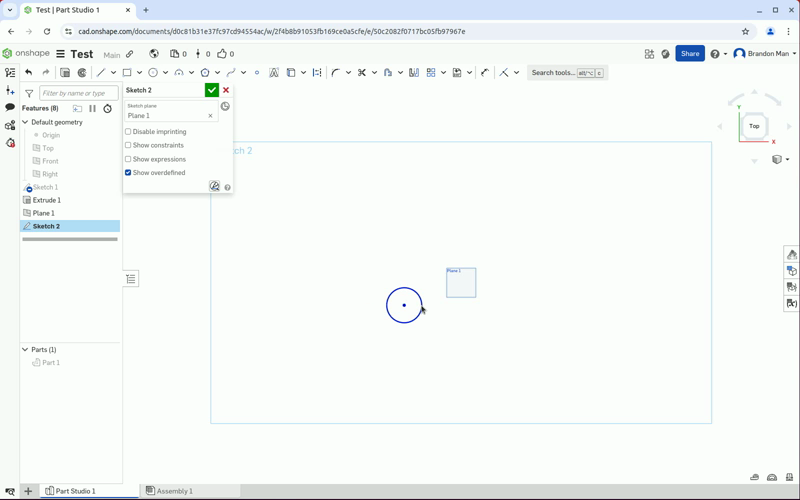
mouse_move(414, 309)
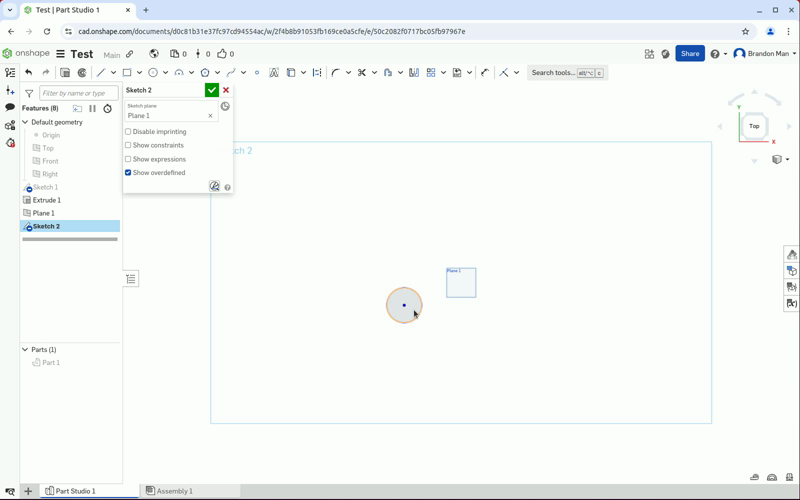
scroll(6)
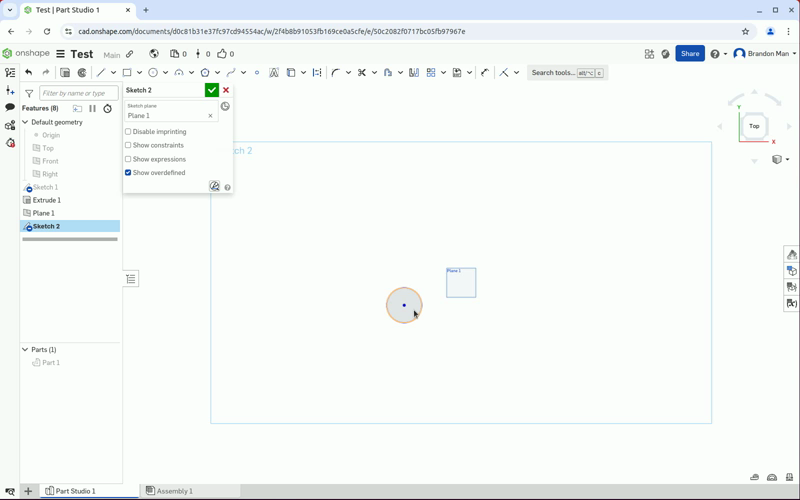
scroll(6)
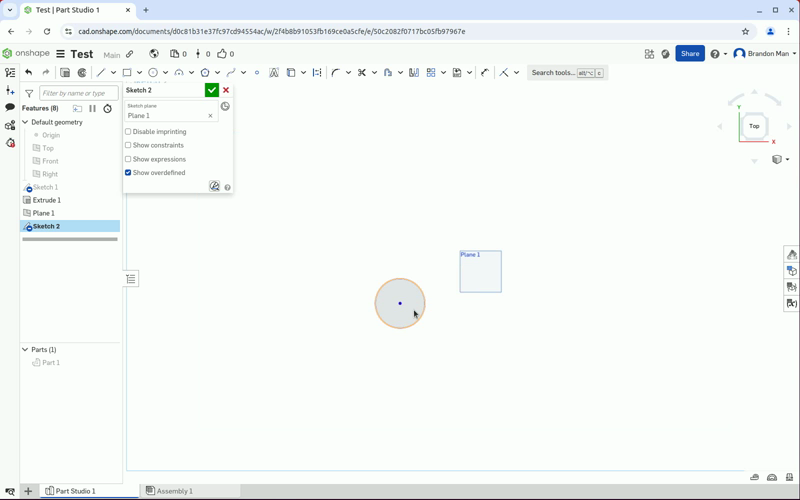
scroll(6)
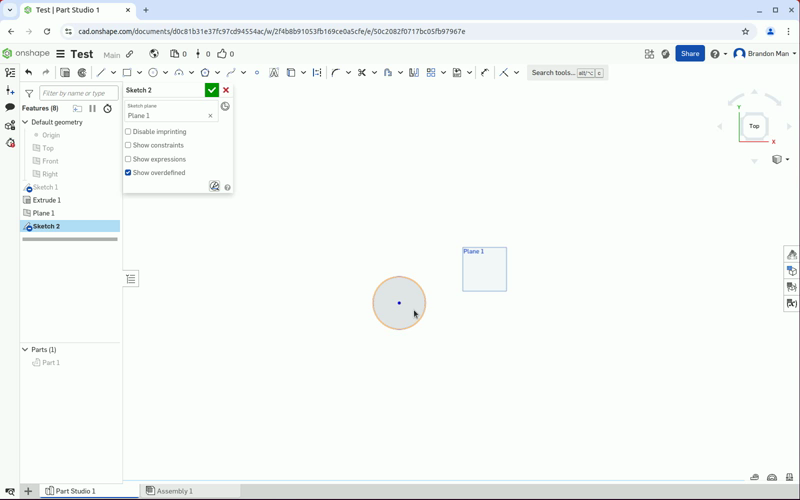
scroll(6)
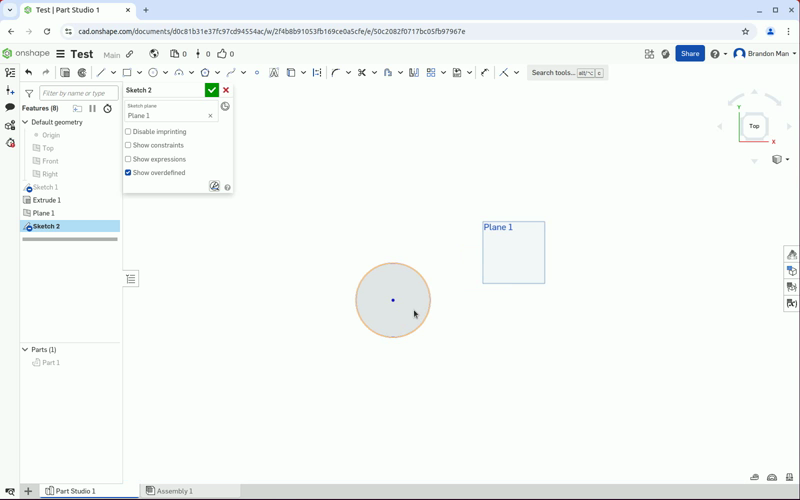
scroll(6)
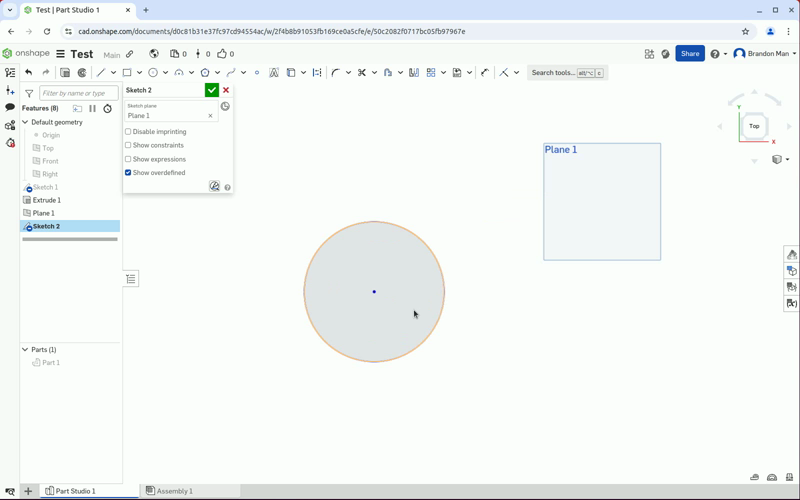
scroll(6)
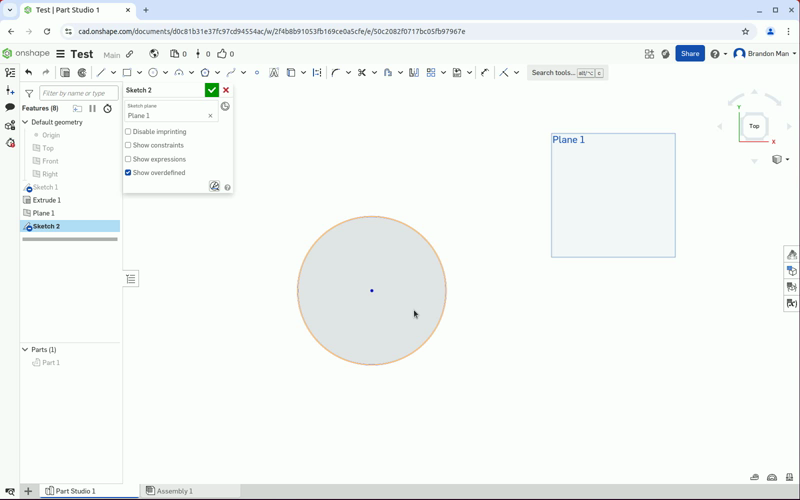
scroll(6)
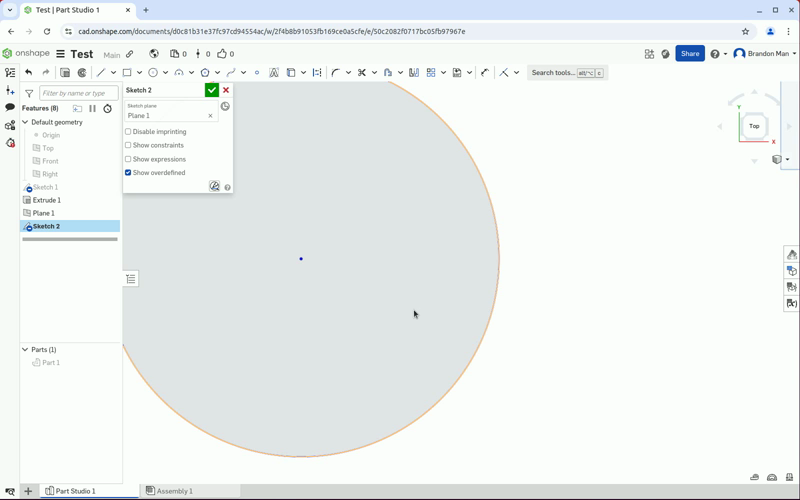
click(414, 309)
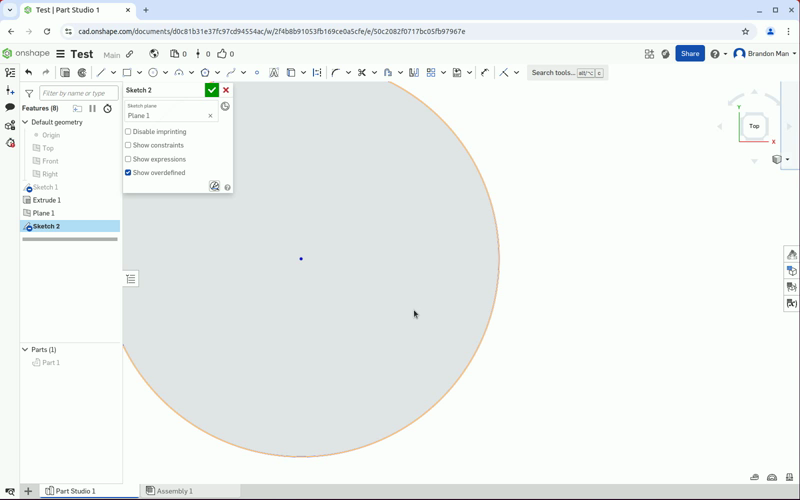
scroll(-6)
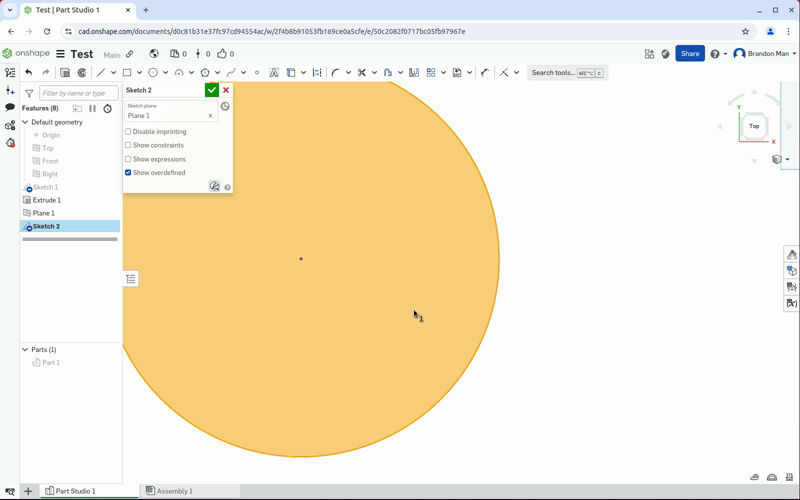
scroll(-6)
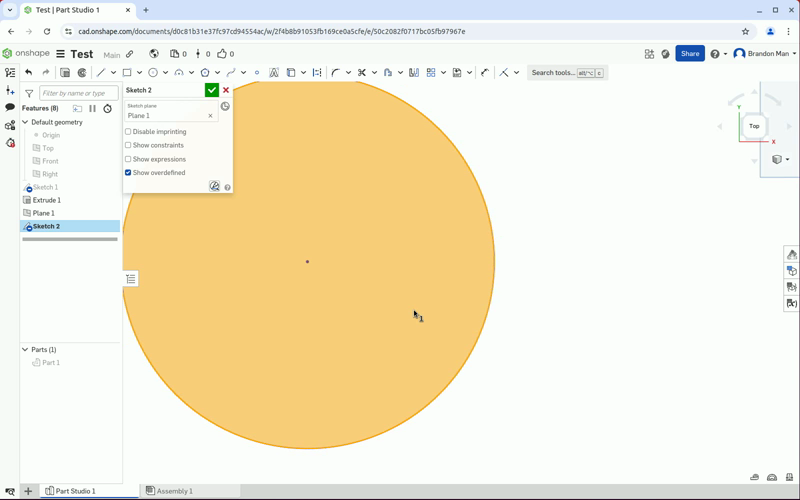
scroll(-6)
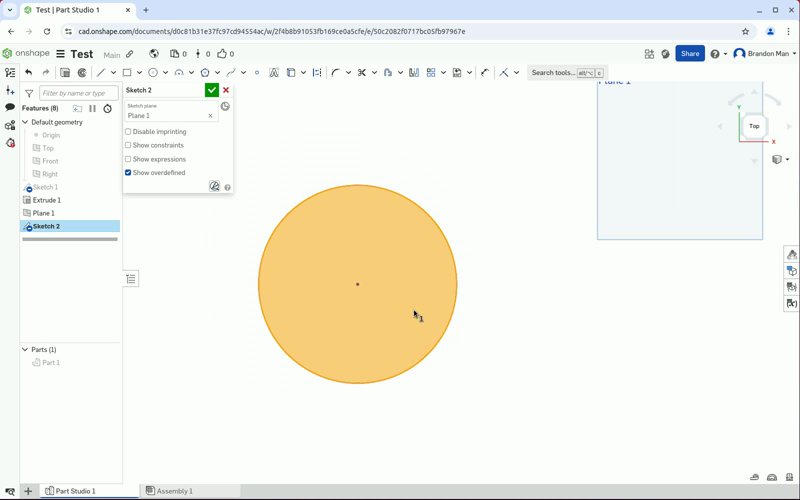
scroll(-6)
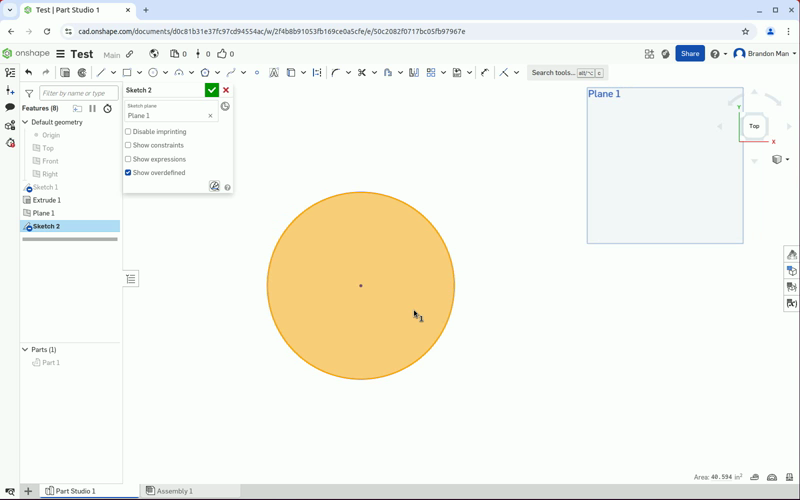
scroll(-6)
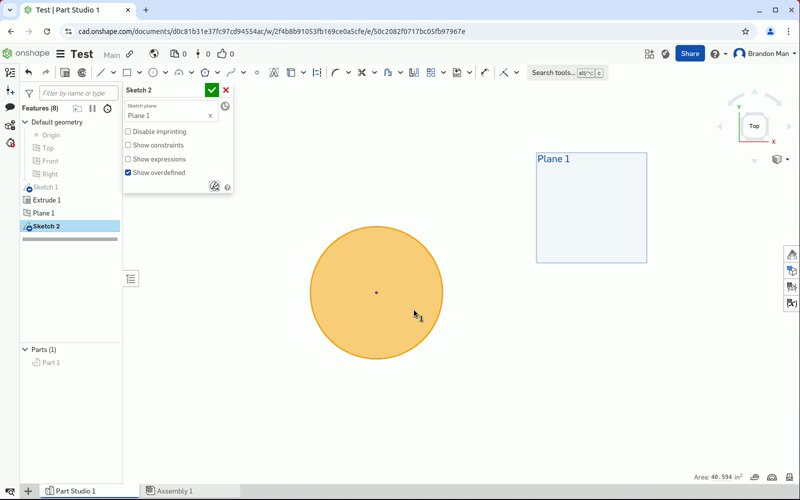
scroll(-6)
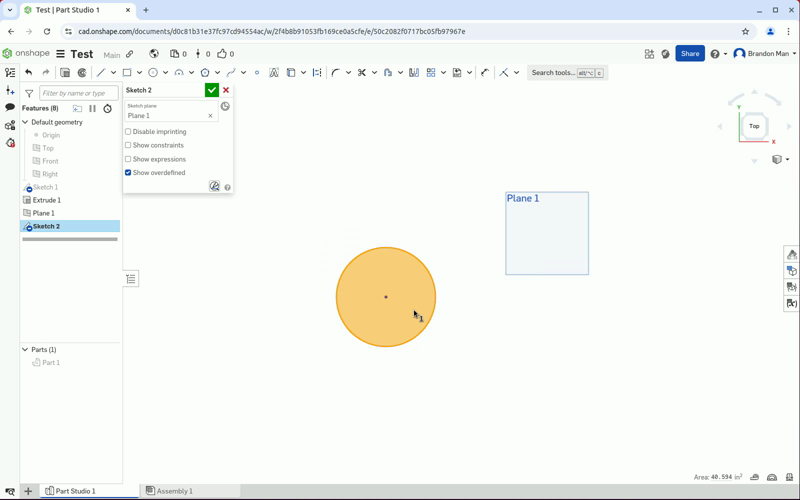
scroll(-6)
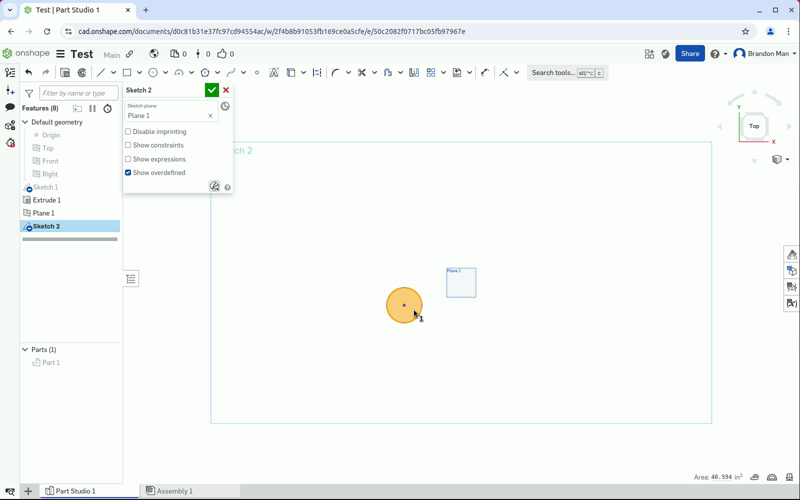
mouse_move(73, 352)
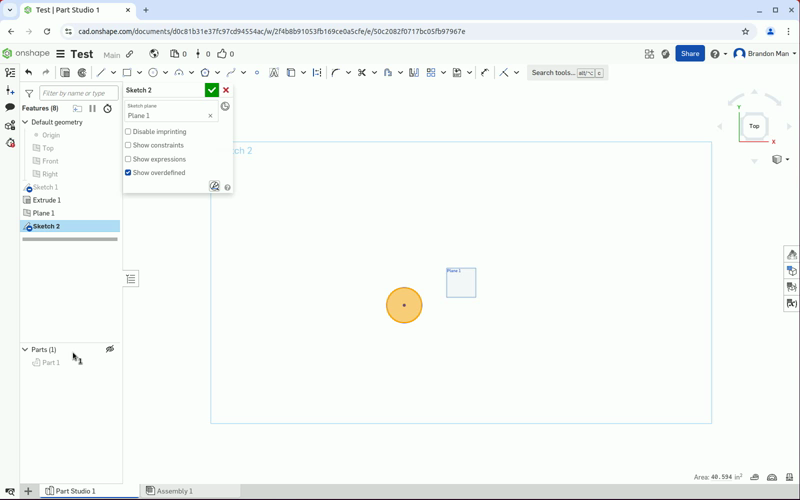
key(shift+y)
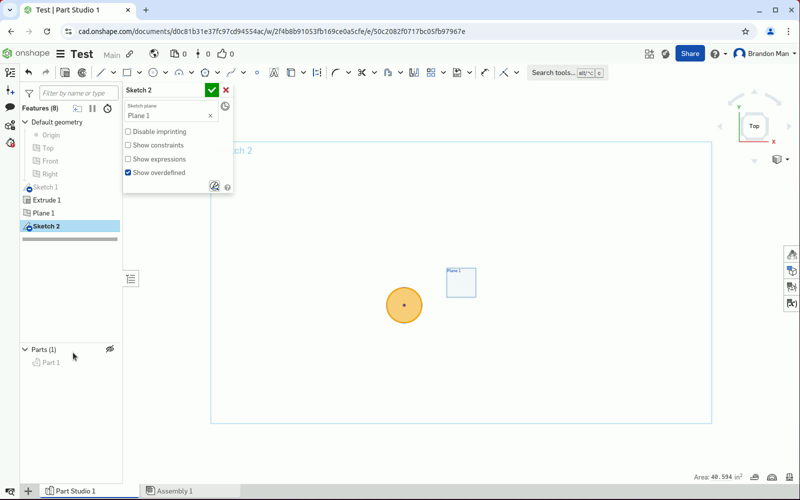
key(shift+e)
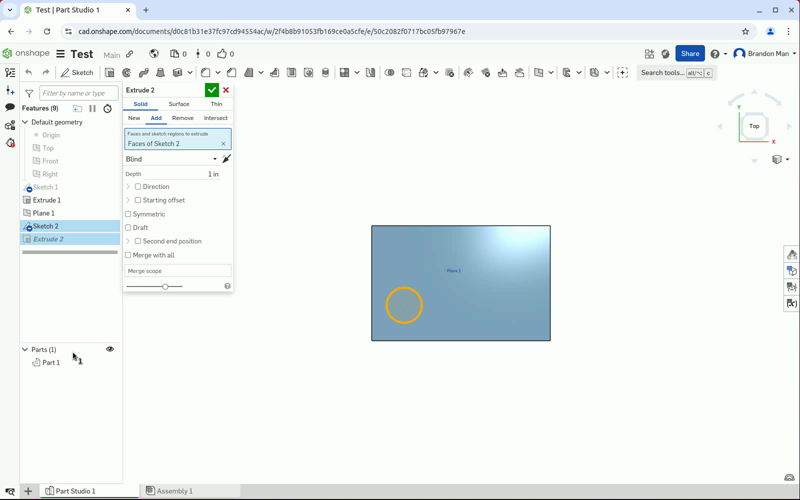
mouse_move(143, 106)
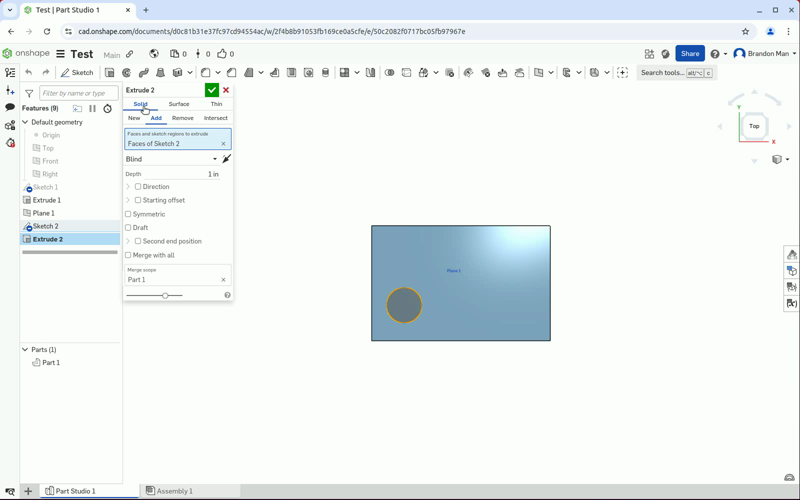
click(143, 106)
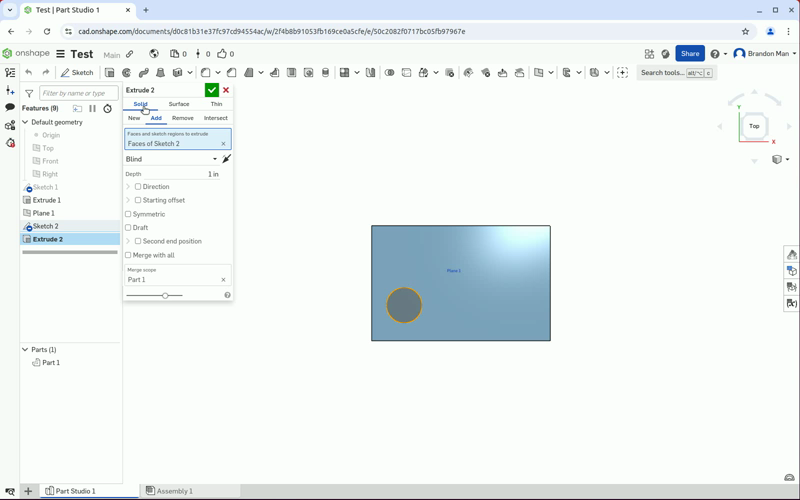
mouse_move(137, 120)
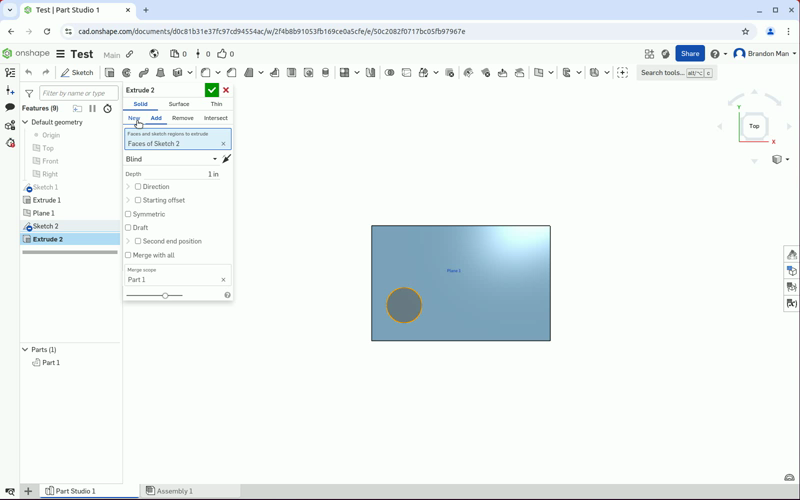
click(137, 120)
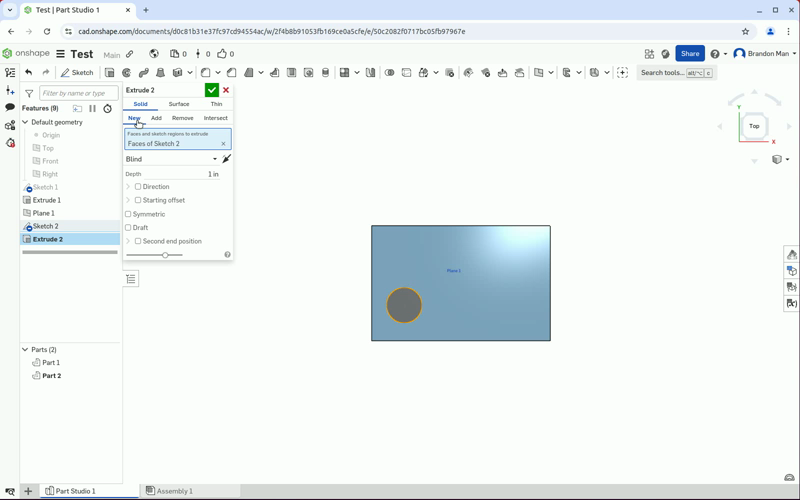
key(tab, 4)
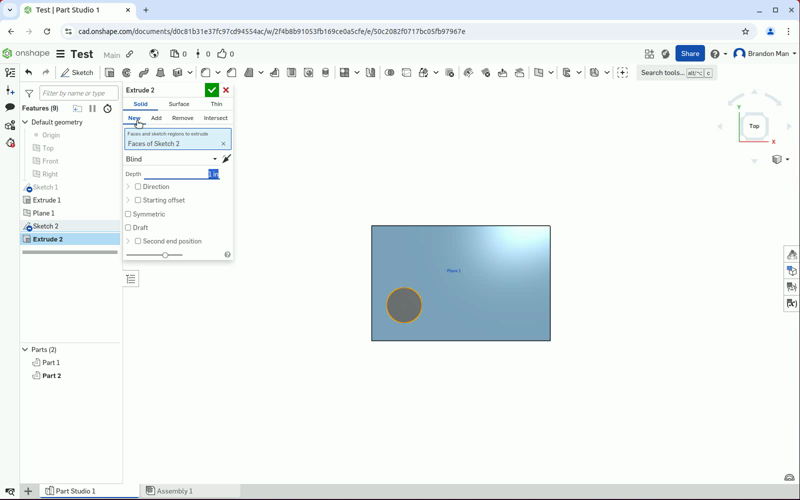
text(5.777)
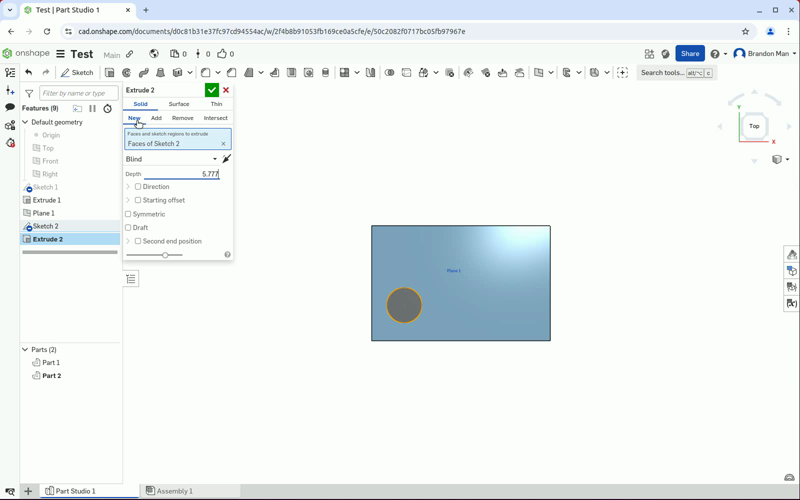
key(enter)
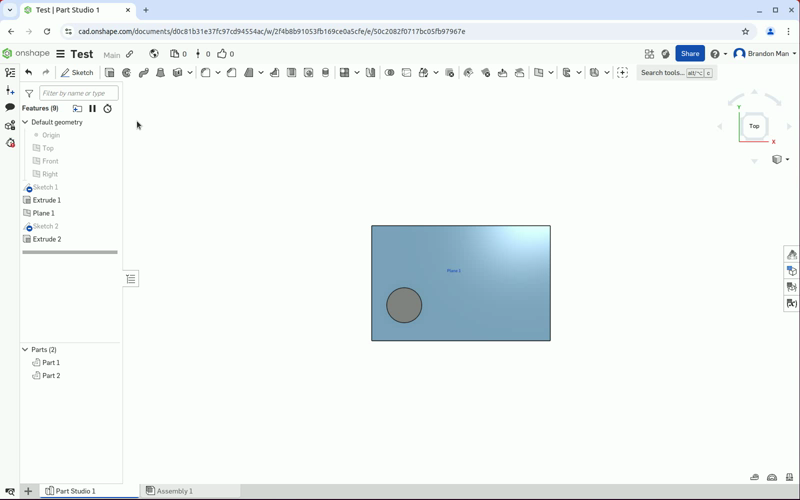
key(shift+h)
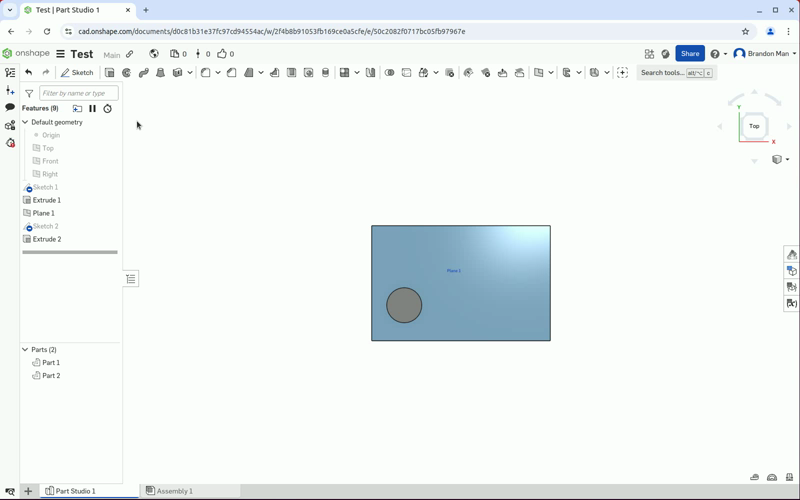
key(shift+h)
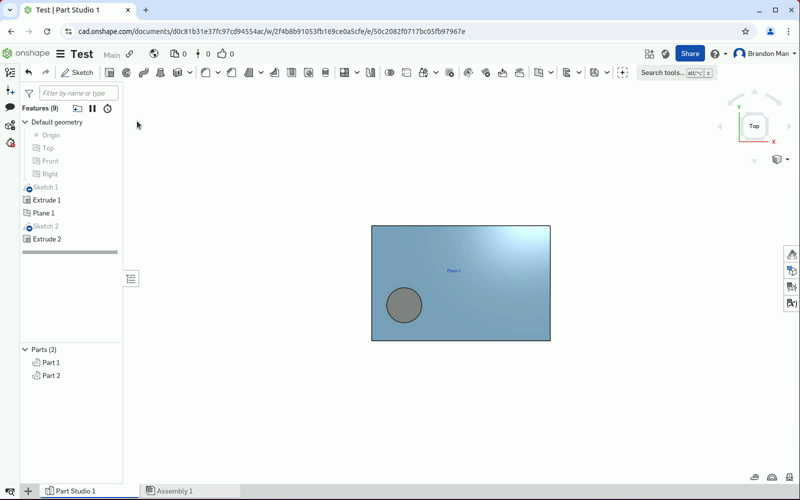
mouse_move(73, 189)
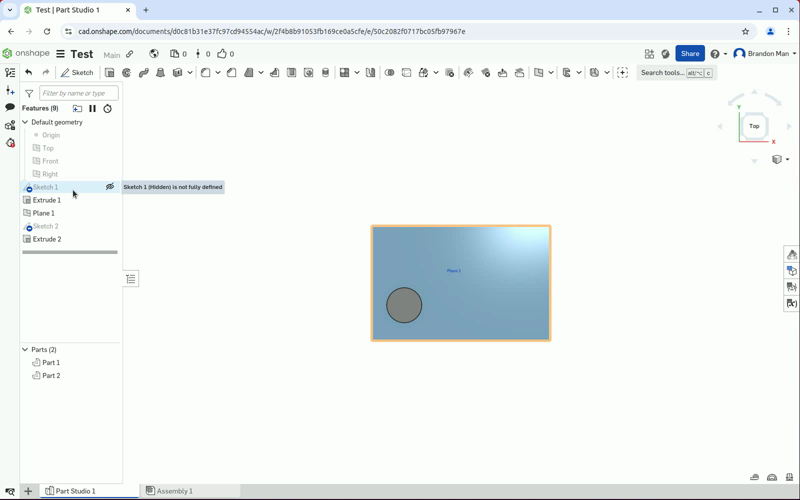
click(73, 189)
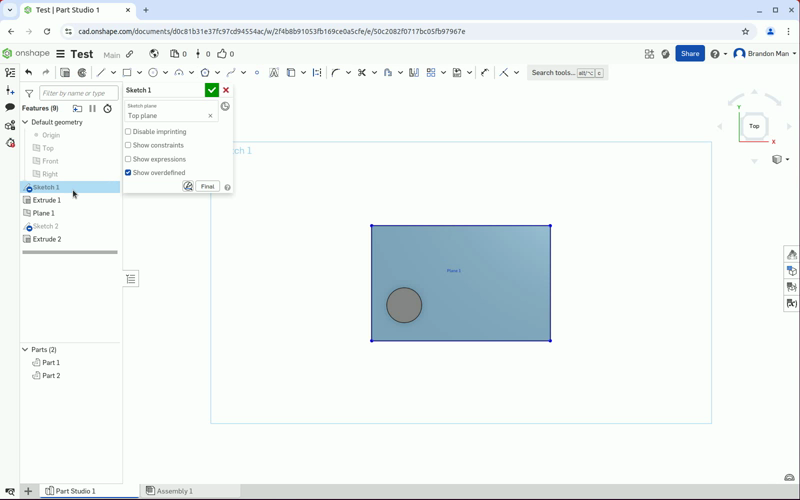
mouse_move(229, 92)
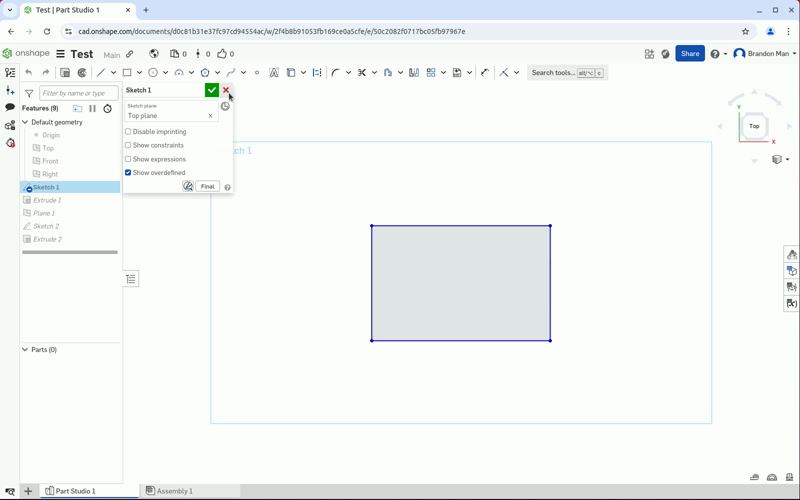
click(229, 92)
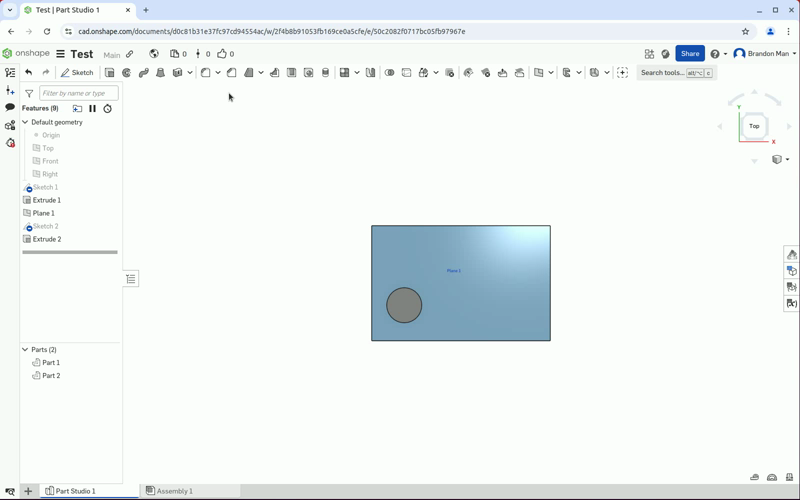
mouse_move(541, 75)
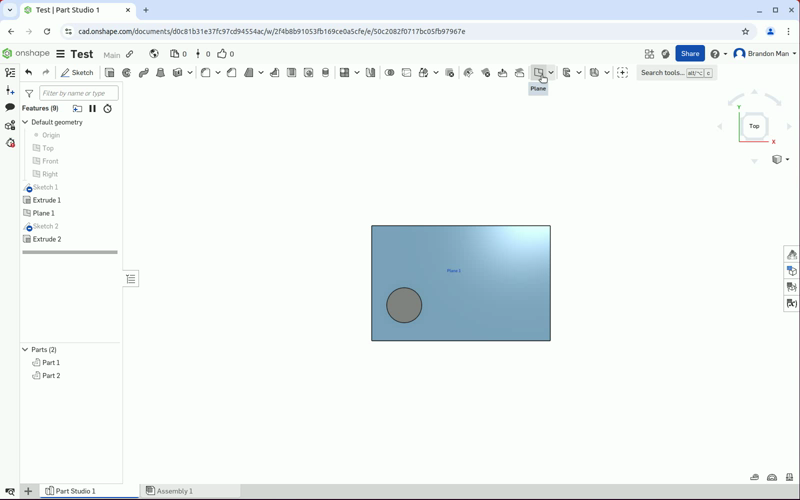
click(541, 75)
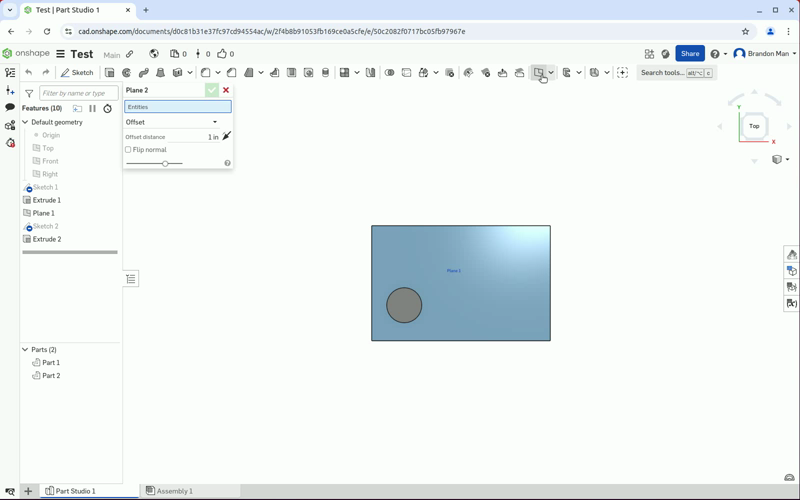
mouse_move(73, 150)
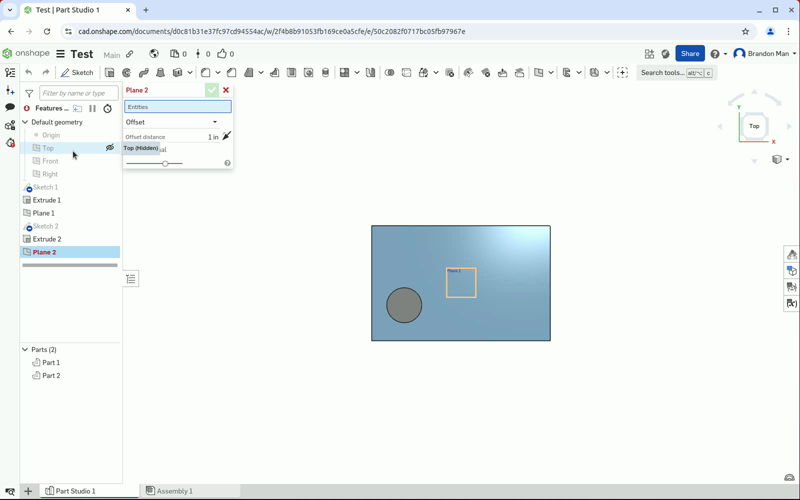
click(73, 150)
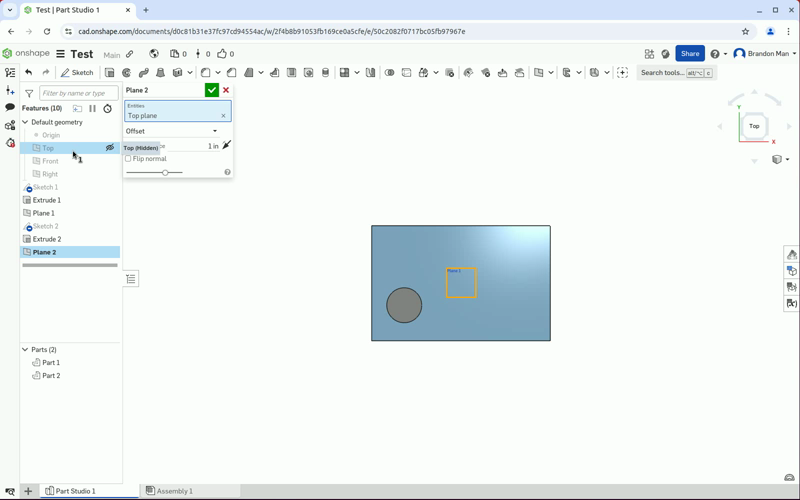
key(tab, 2)
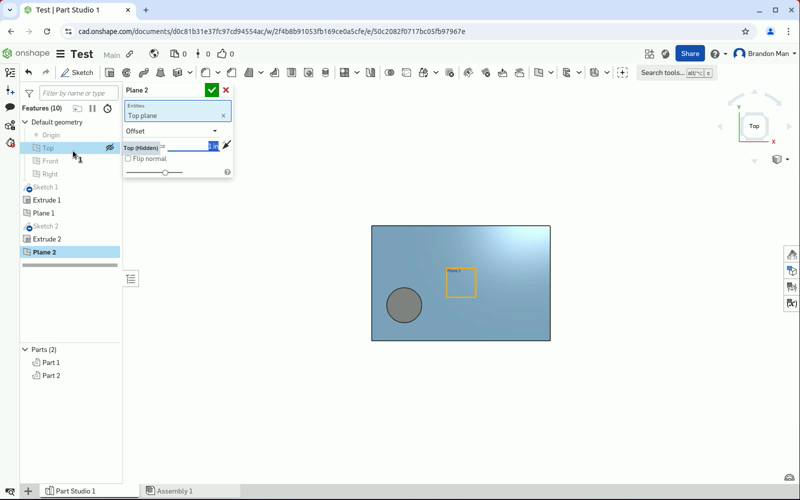
text(23.108)
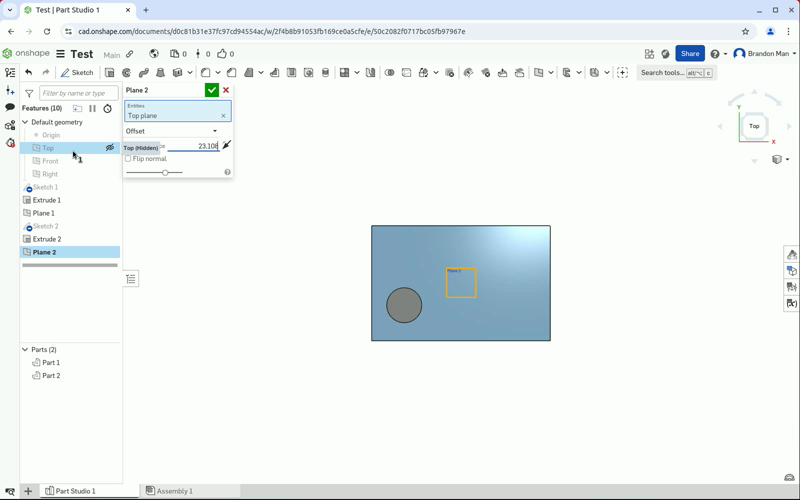
key(enter, 2)
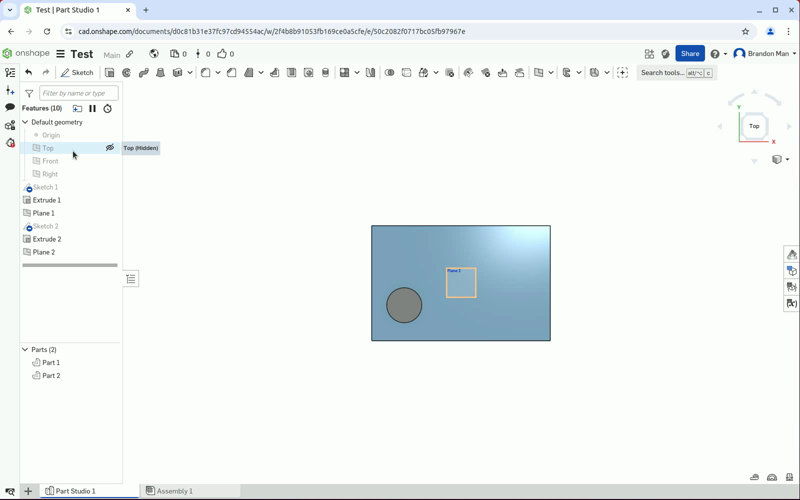
key(shift+s)
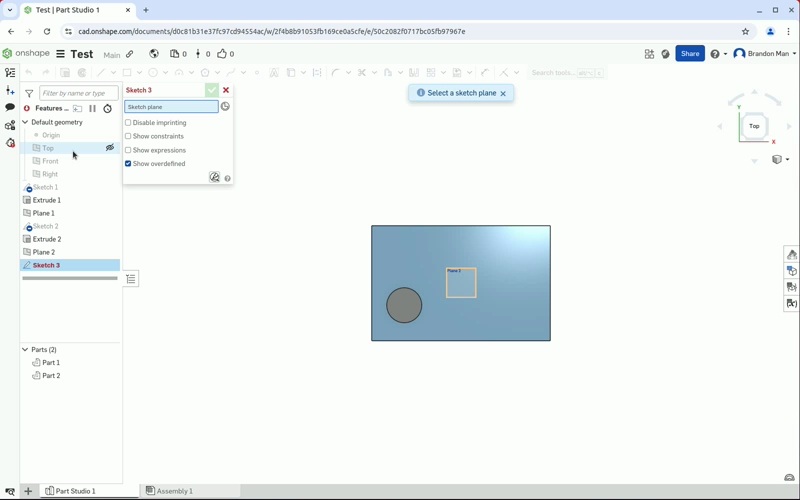
mouse_move(73, 254)
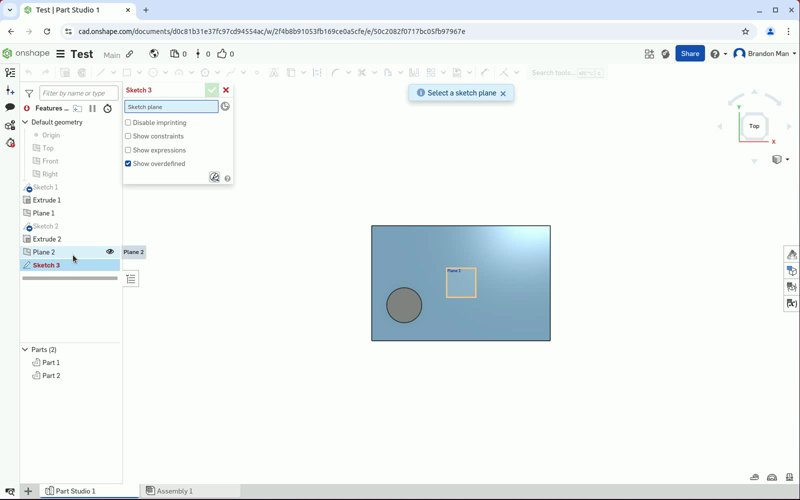
click(73, 254)
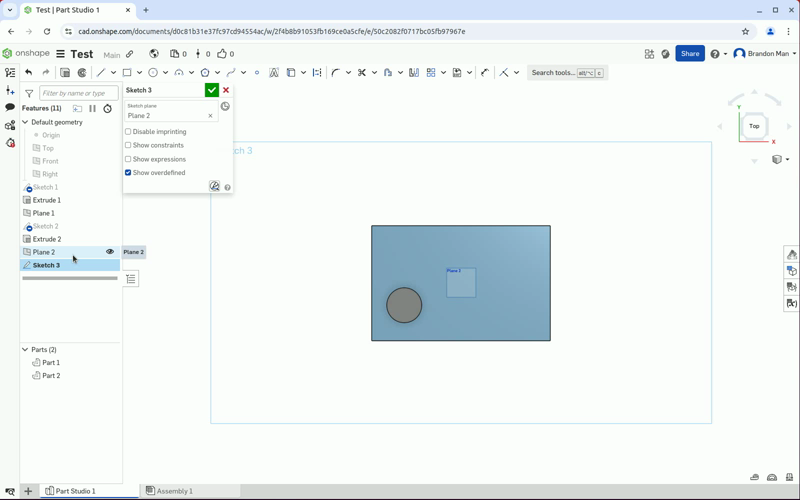
mouse_move(73, 352)
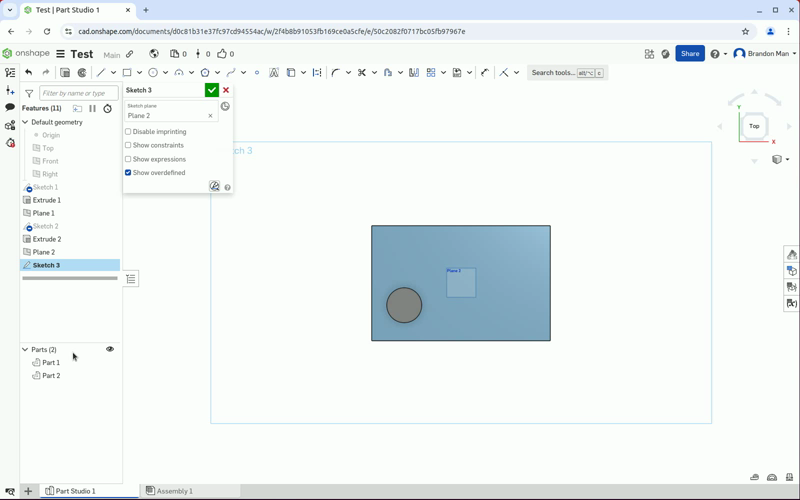
key(y)
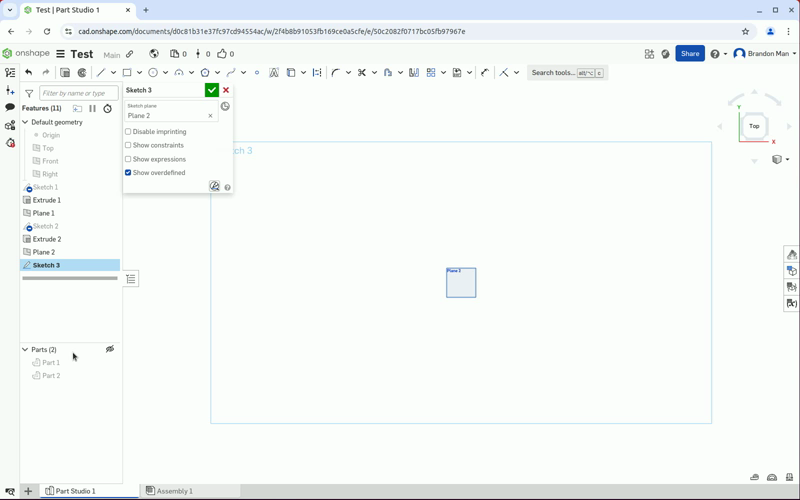
key(c)
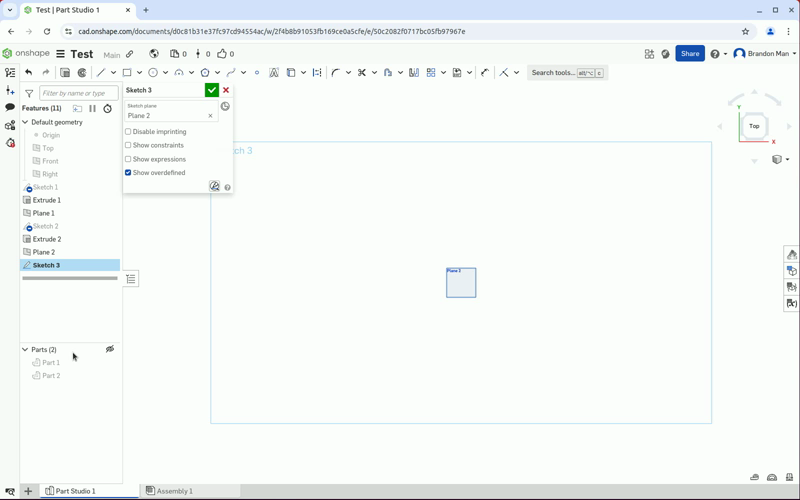
key_down(shift)
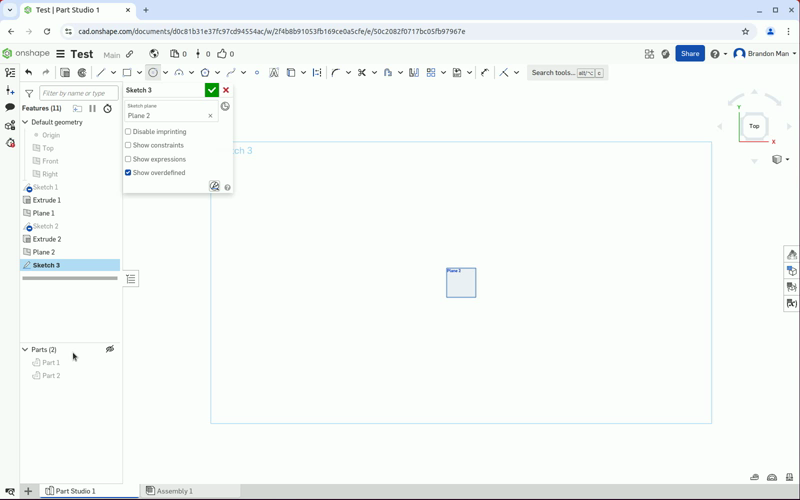
mouse_move(404, 305)
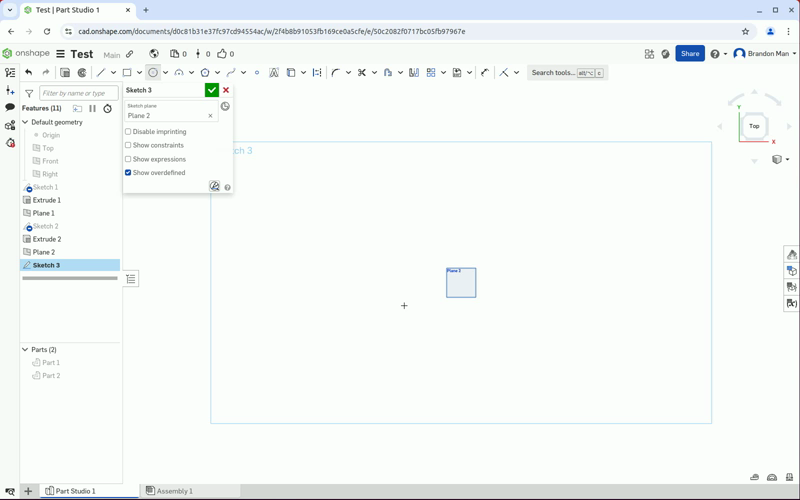
click(404, 305)
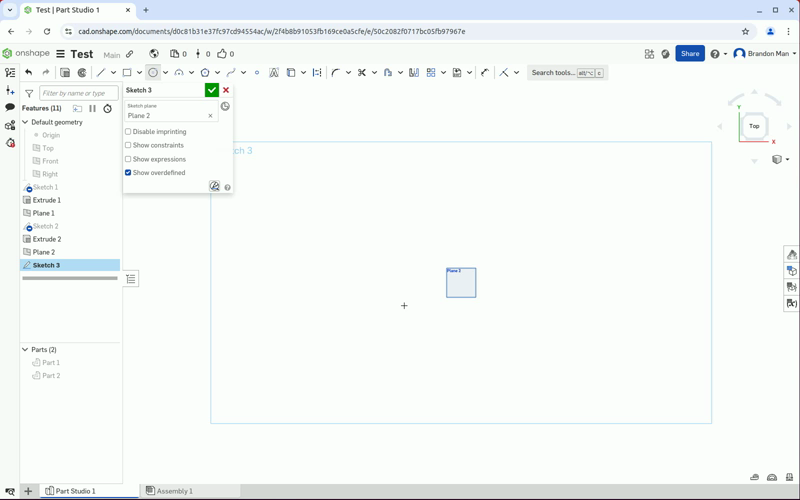
key_up(shift)
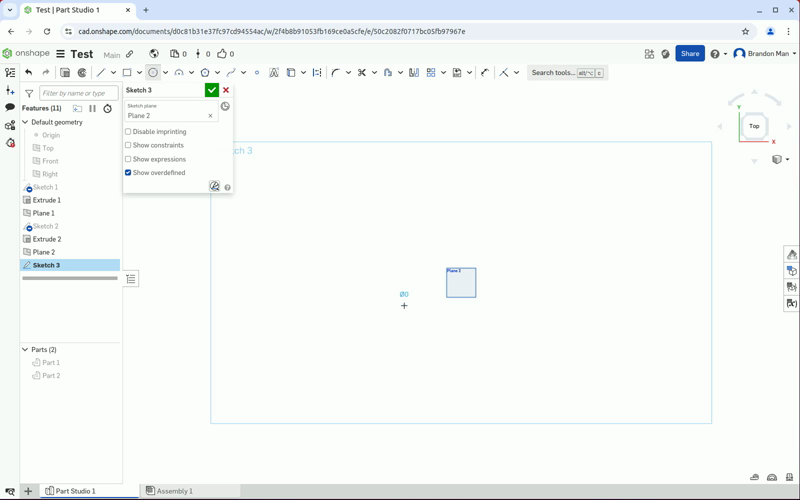
mouse_move(417, 305)
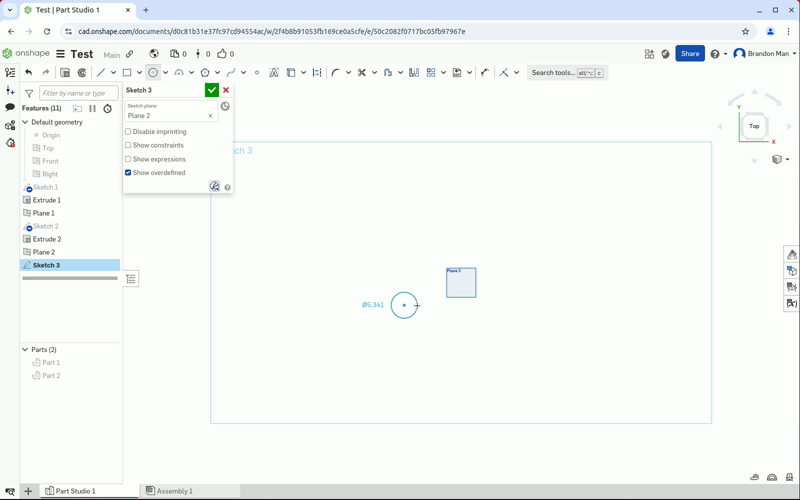
click(417, 305)
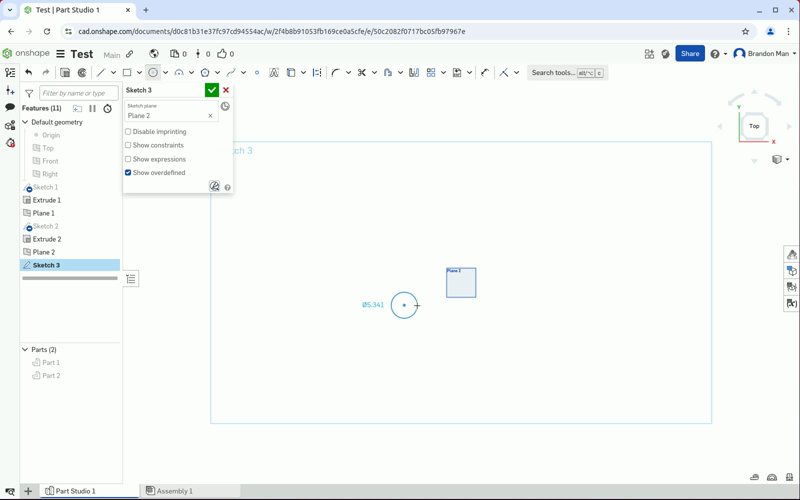
key(esc)
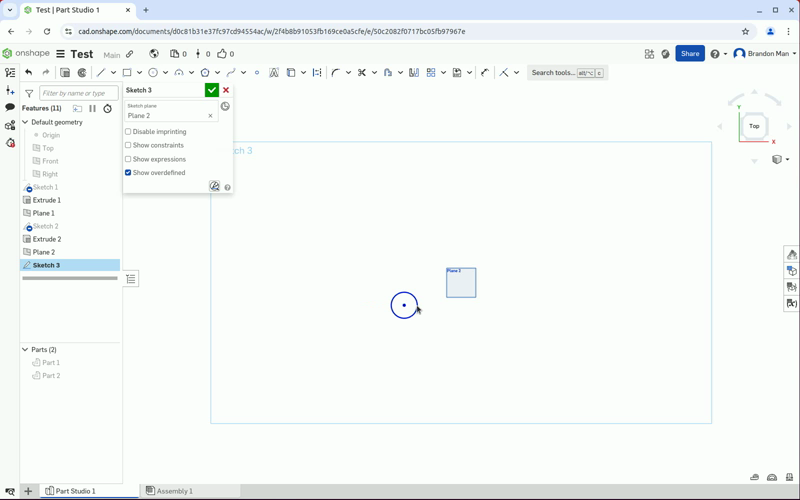
mouse_move(392, 308)
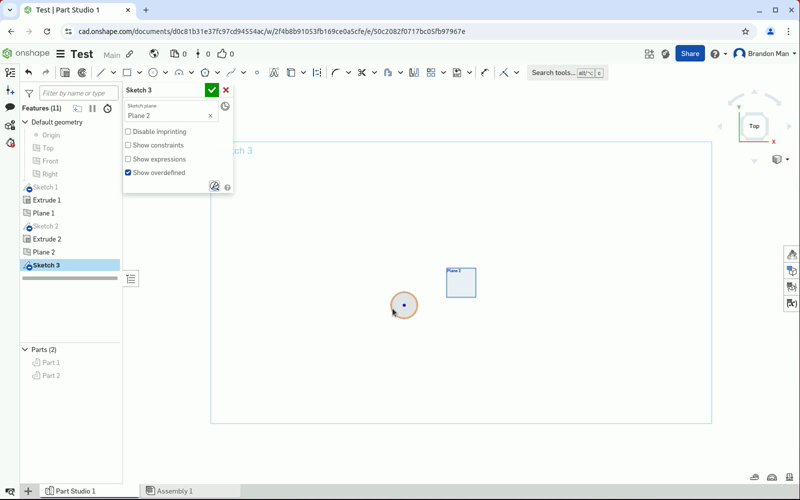
scroll(6)
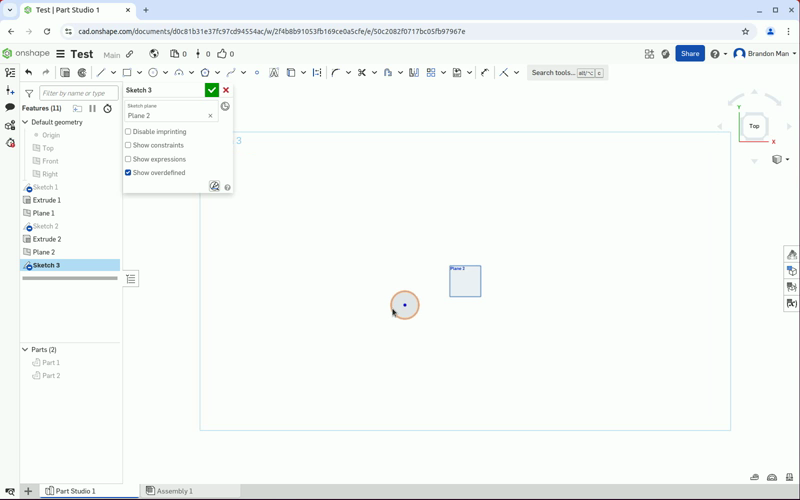
scroll(6)
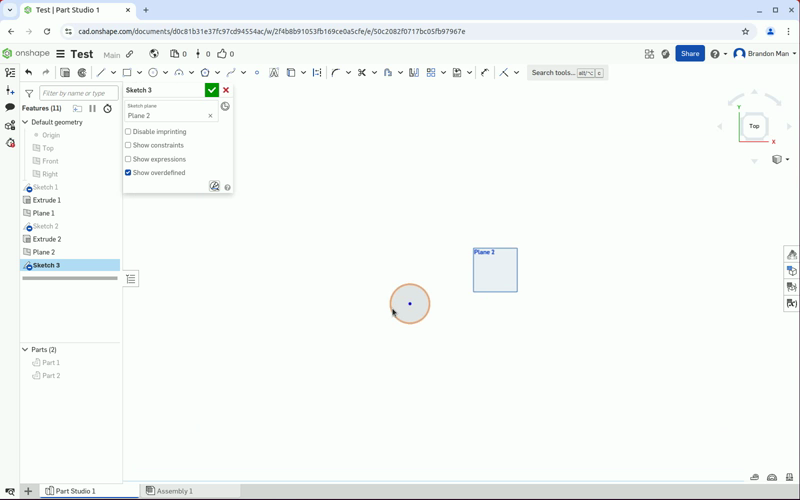
scroll(6)
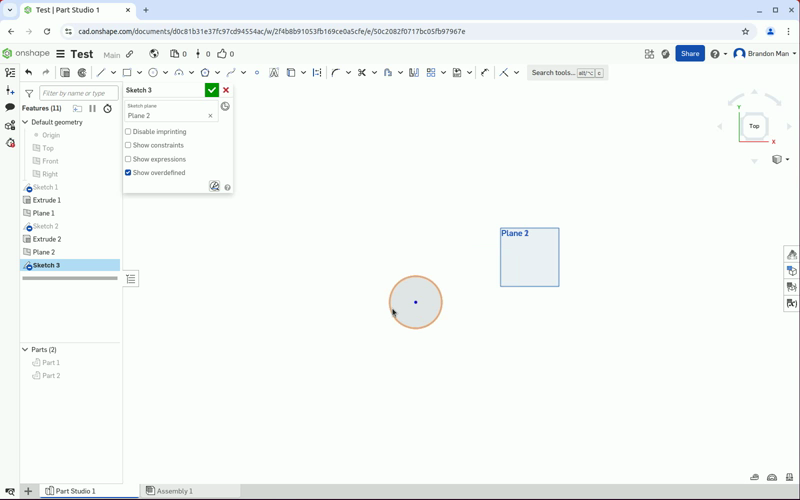
scroll(6)
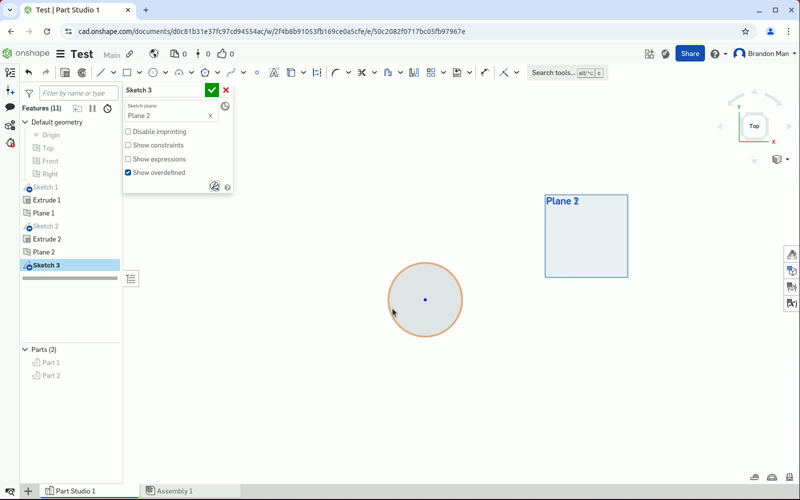
scroll(6)
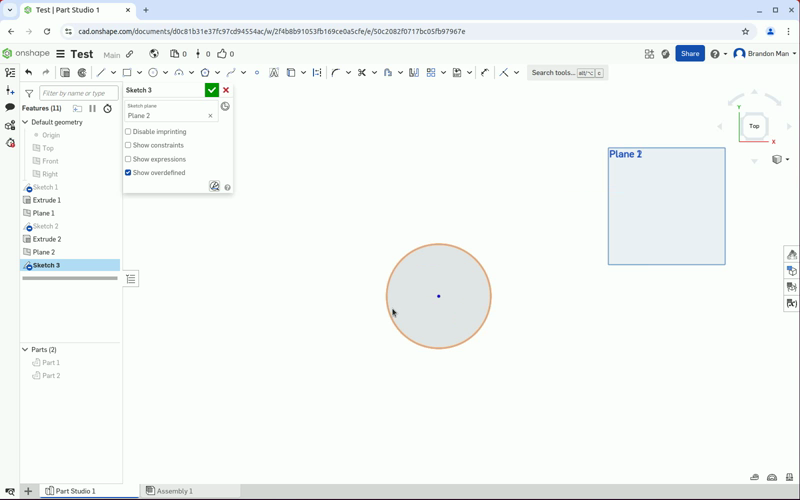
scroll(6)
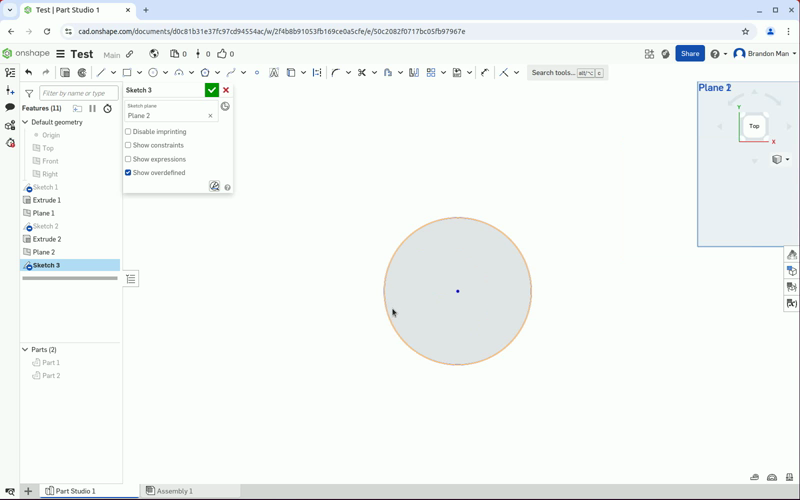
scroll(6)
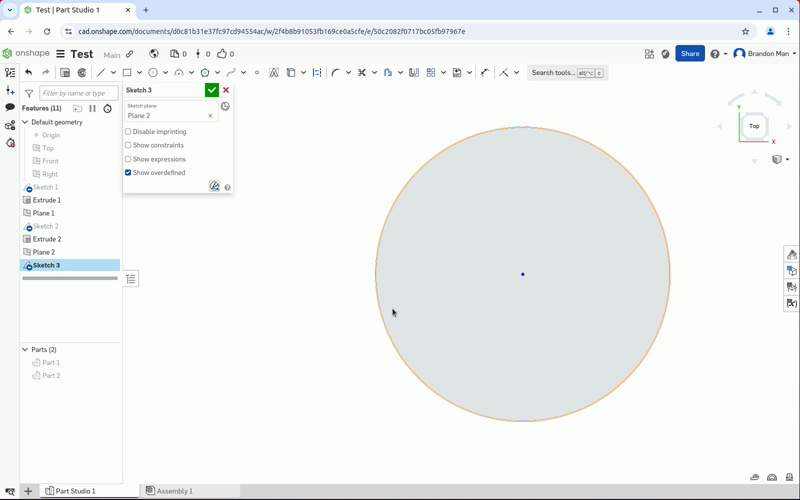
click(392, 308)
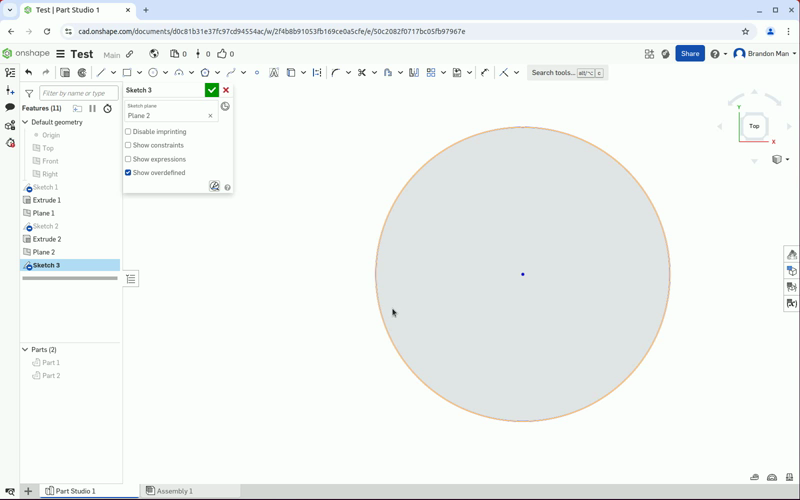
scroll(-6)
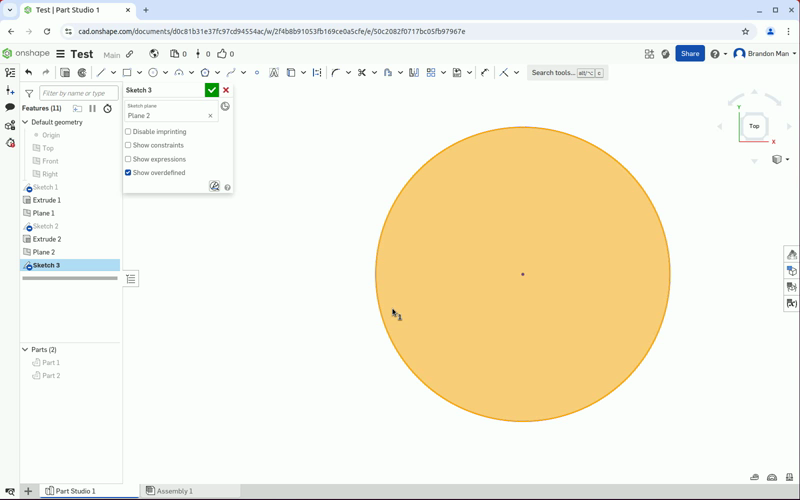
scroll(-6)
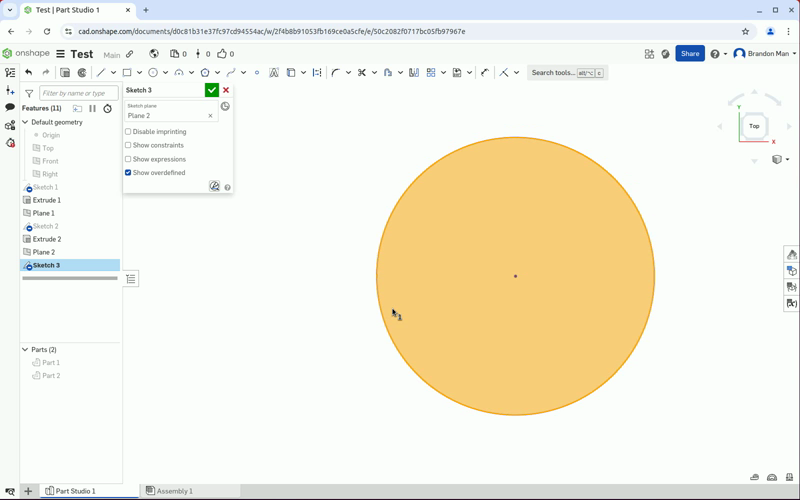
scroll(-6)
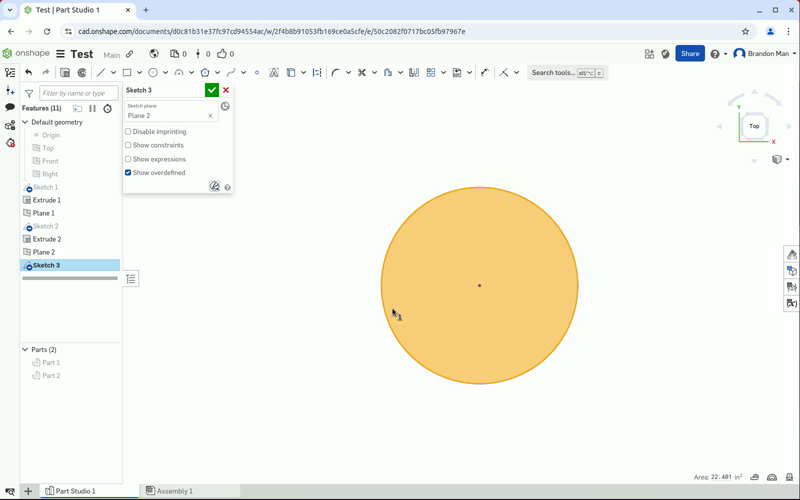
scroll(-6)
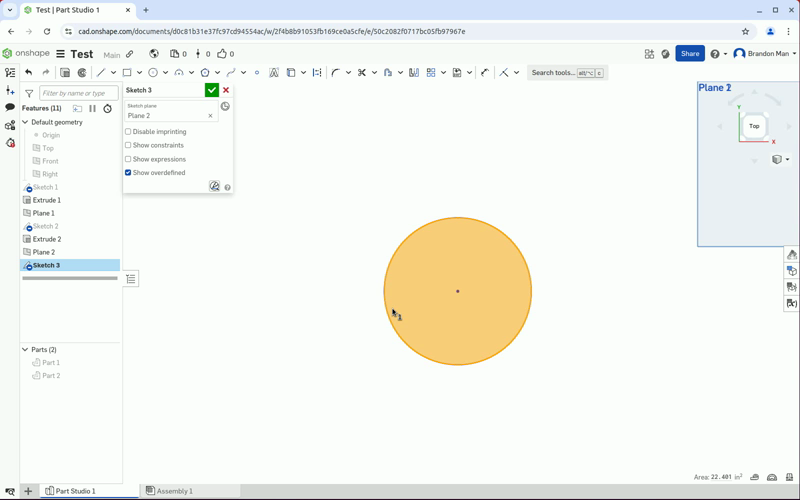
scroll(-6)
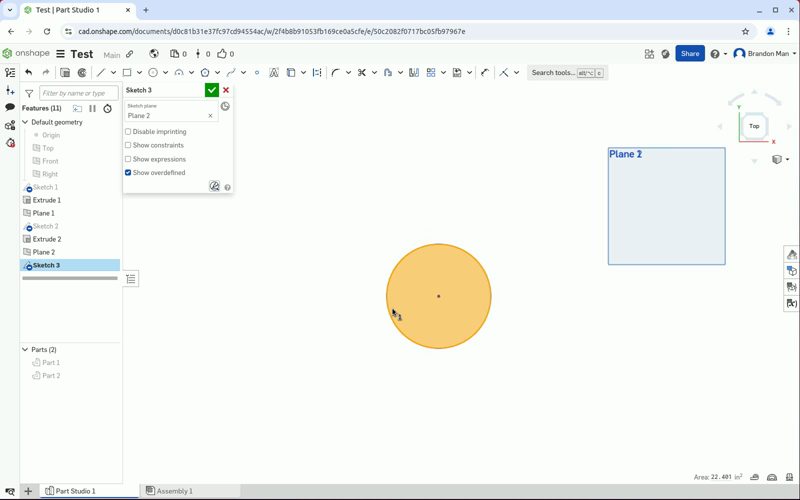
scroll(-6)
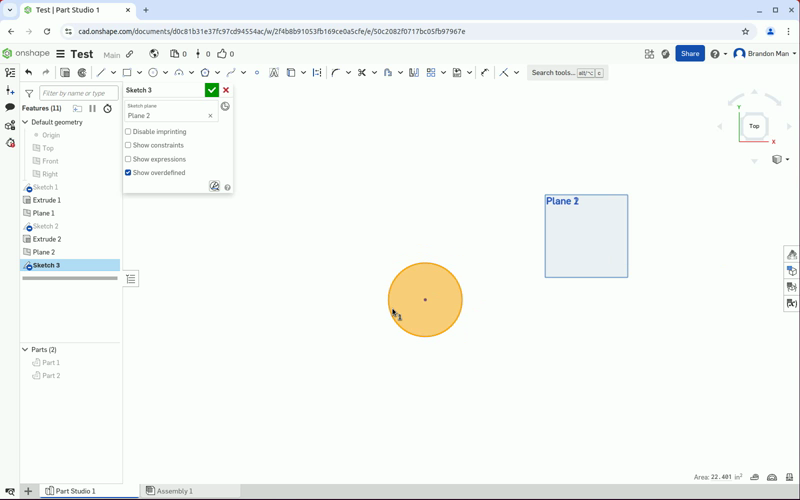
scroll(-6)
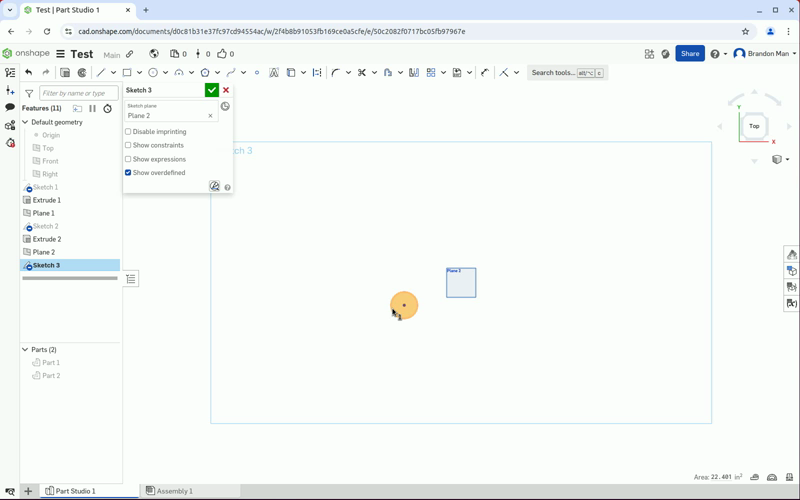
mouse_move(73, 352)
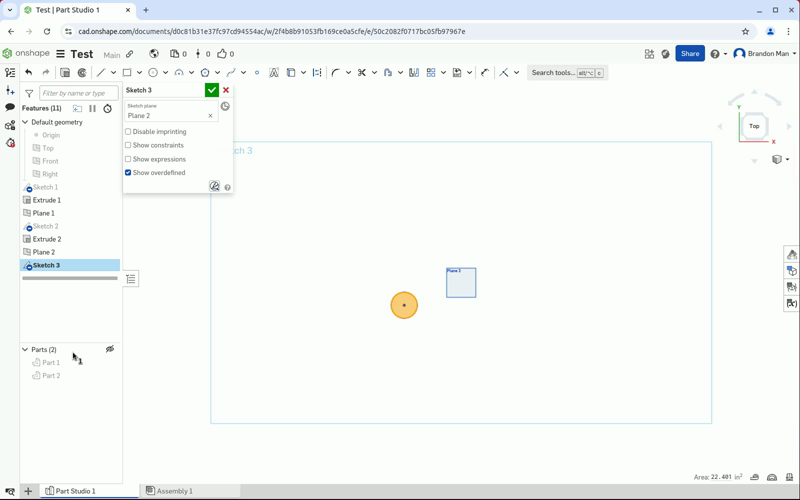
key(shift+y)
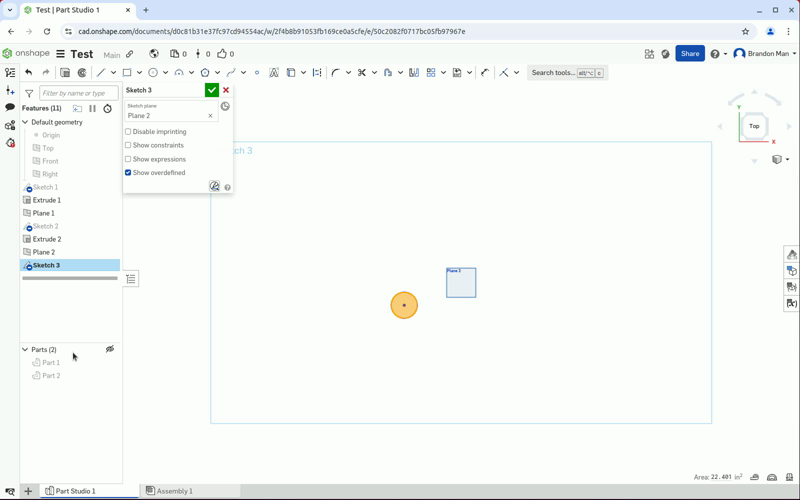
key(shift+e)
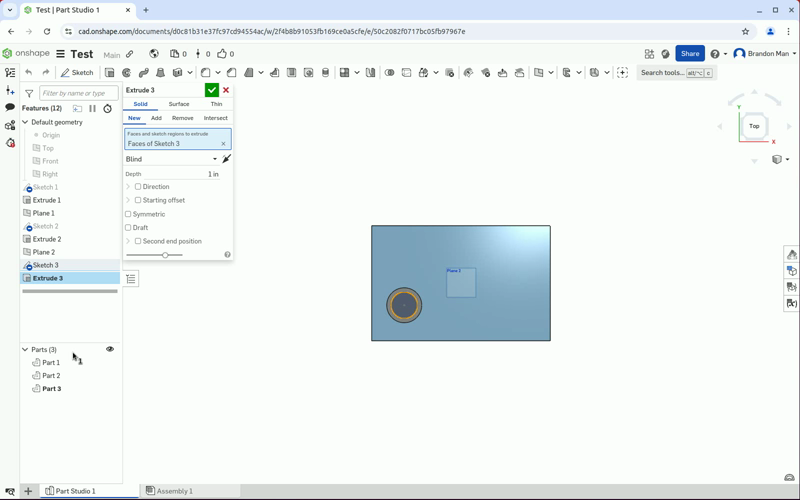
mouse_move(143, 106)
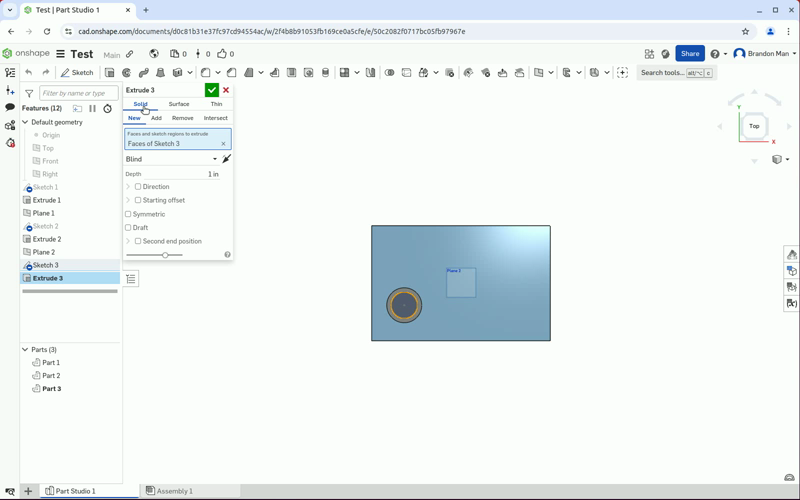
click(143, 106)
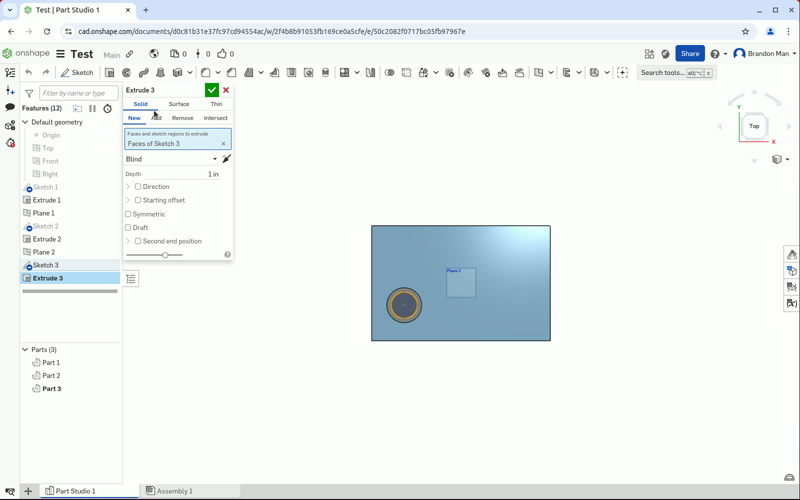
mouse_move(186, 120)
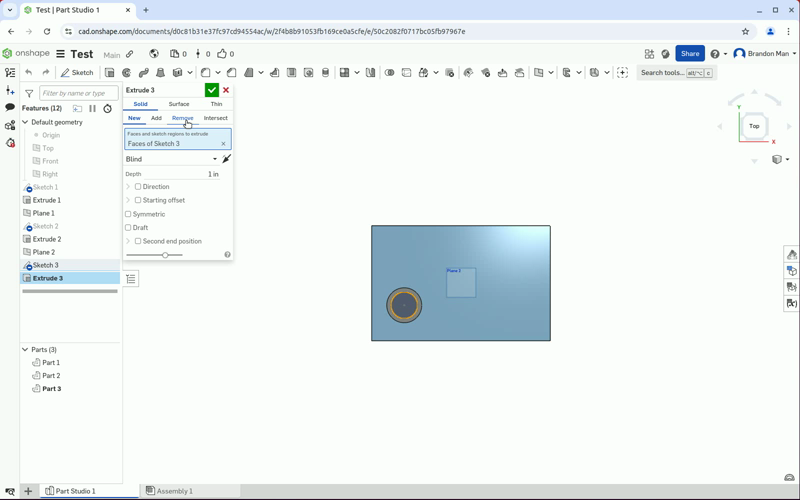
click(186, 120)
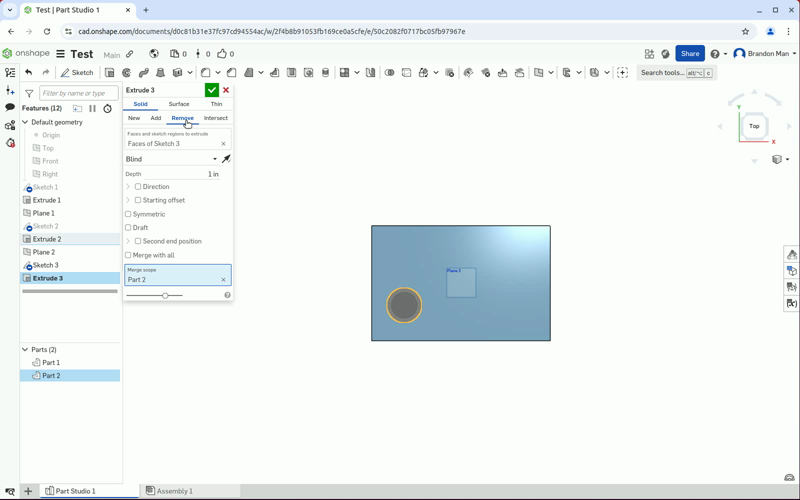
key(tab, 4)
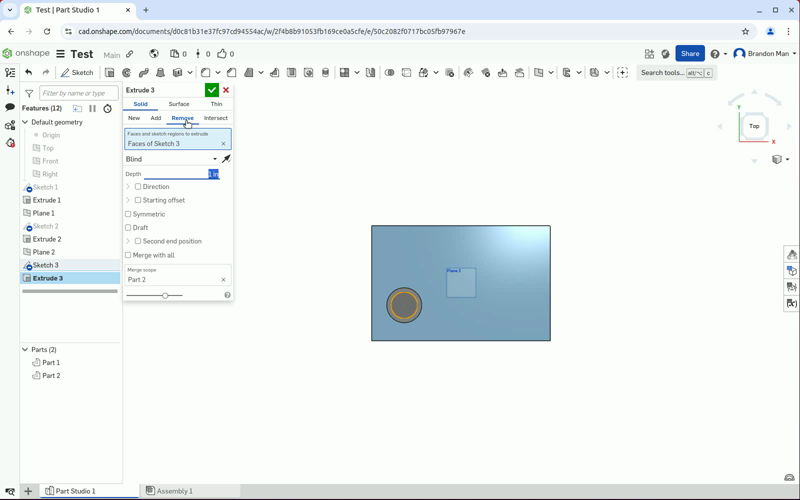
text(5.778)
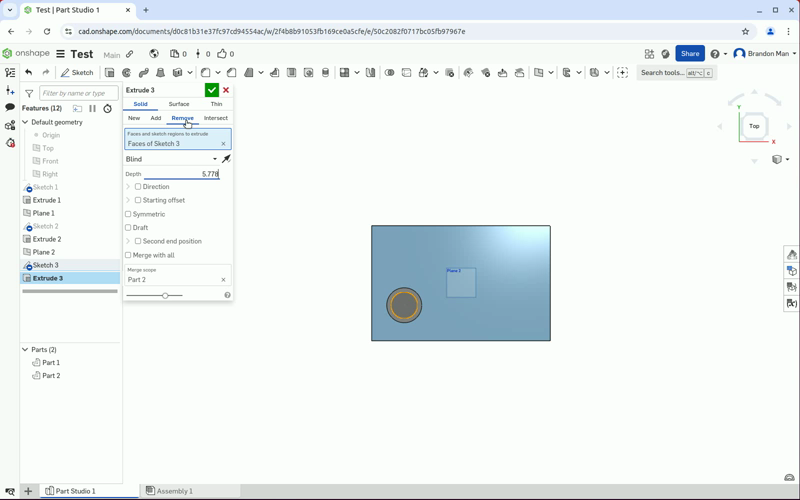
key(tab, 3)
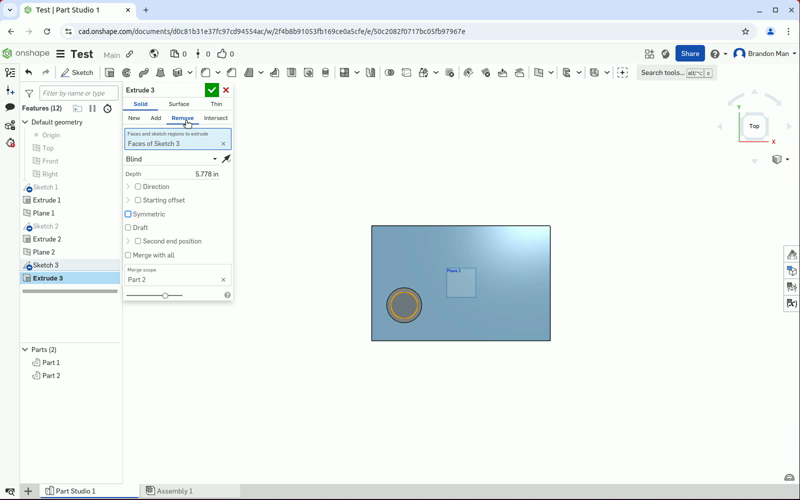
key(space)
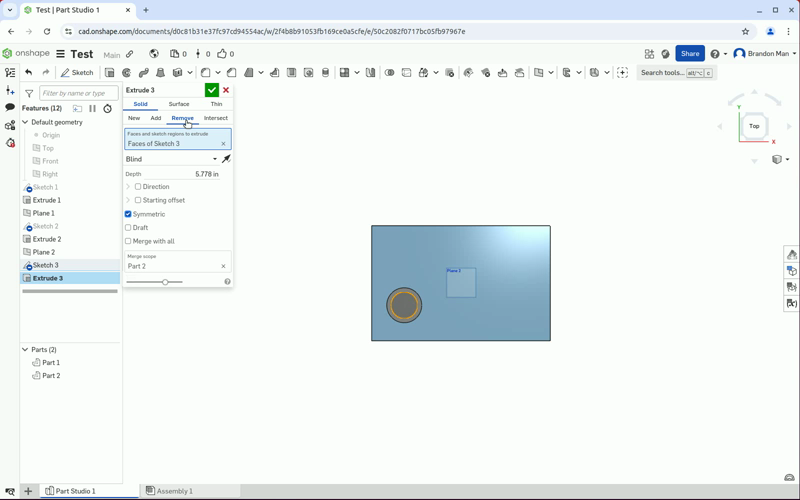
key(tab, 2)
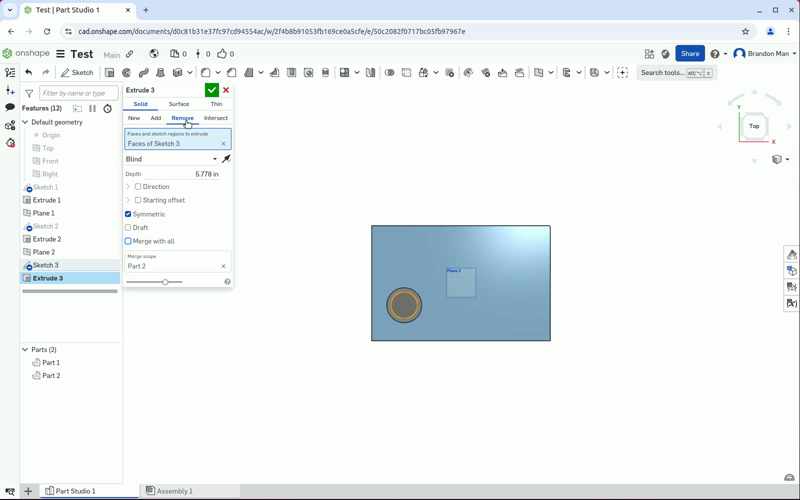
key(space)
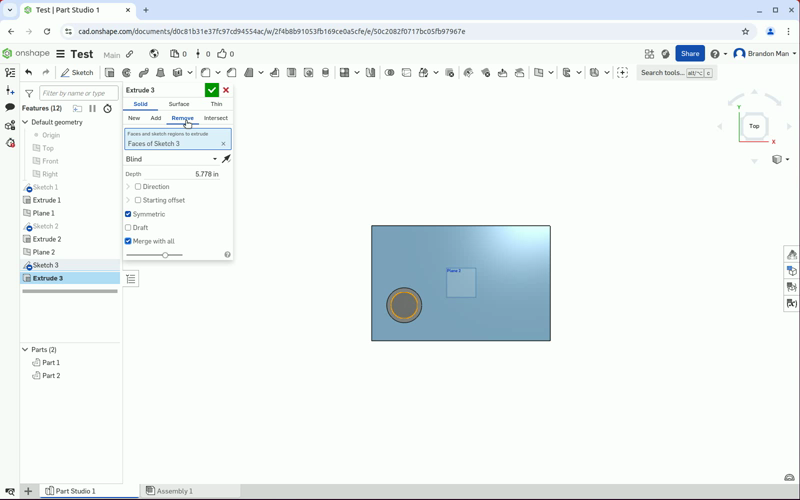
key(enter)
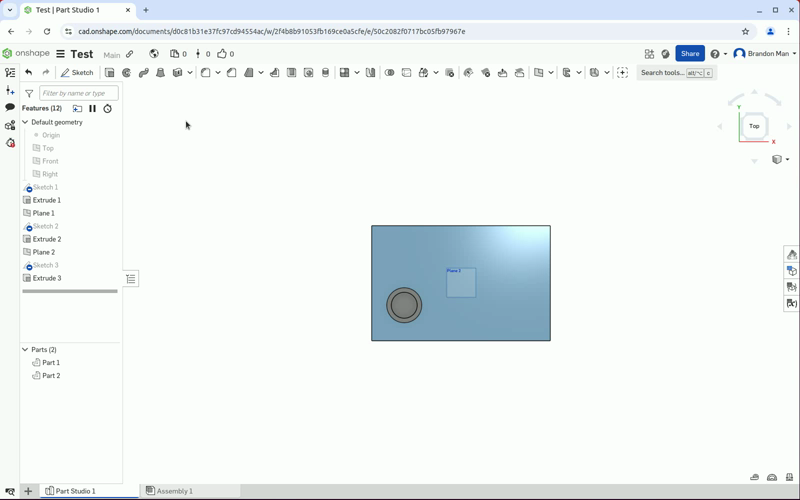
key(shift+h)
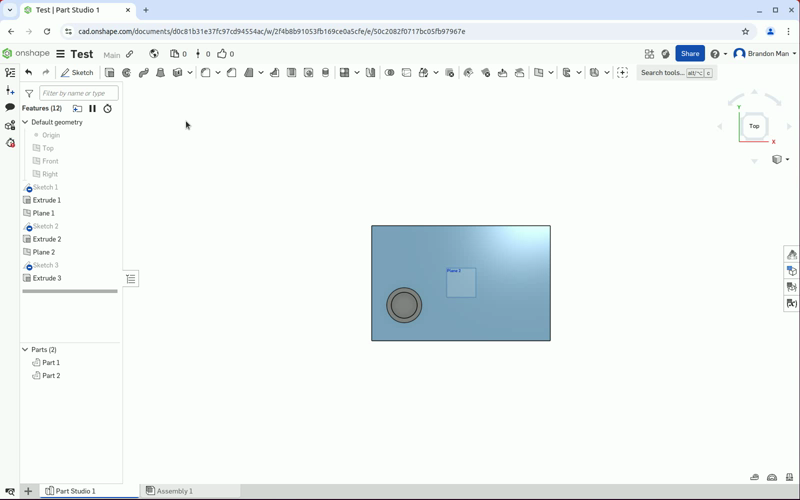
key(shift+h)
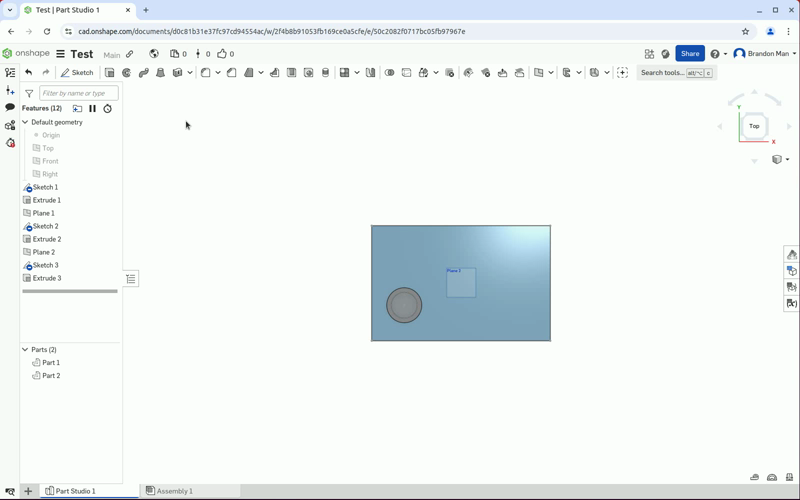
key(shift+7)
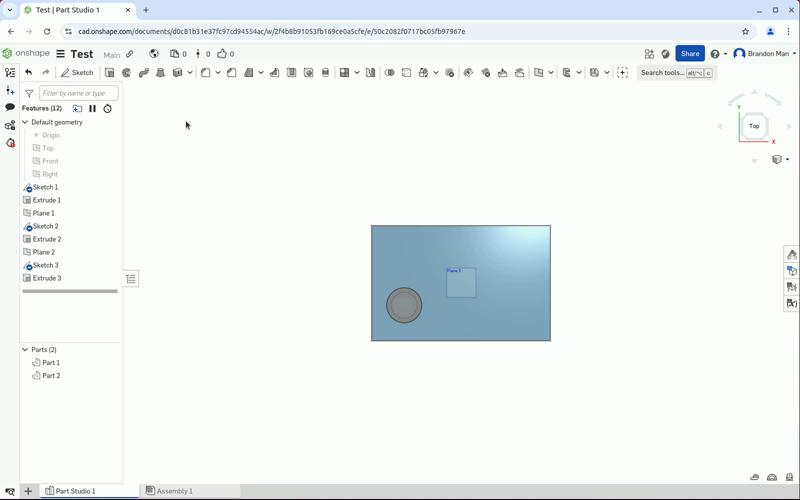
key(up, 3)
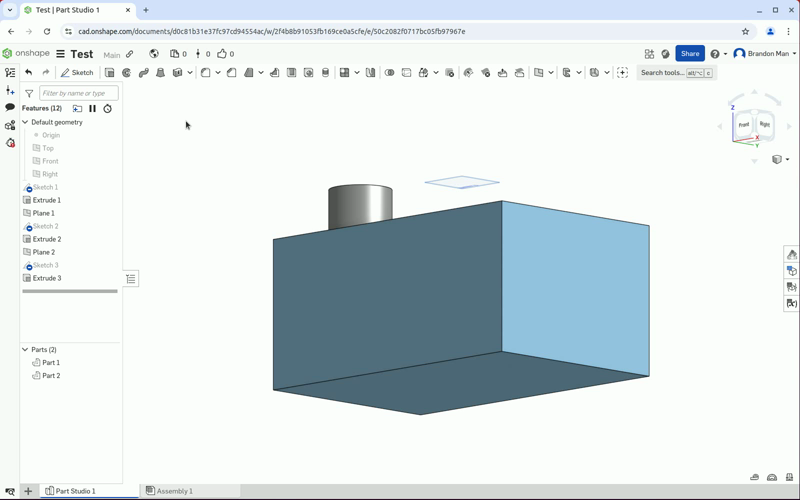
key(left, 3)
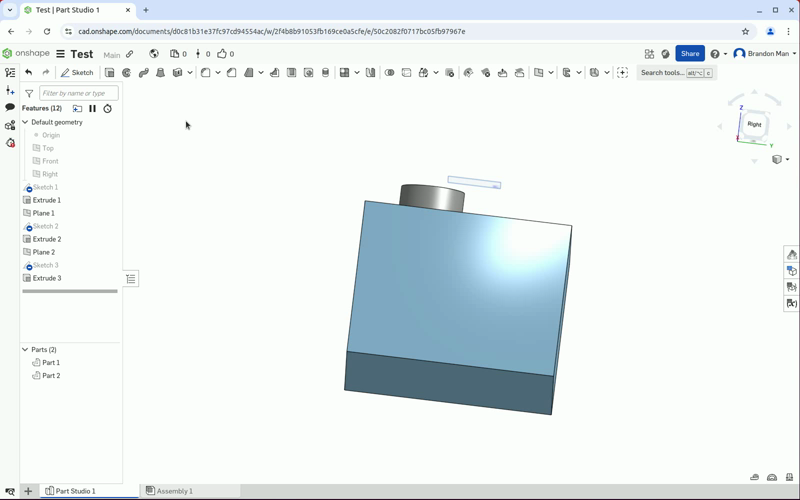
key(right, 3)
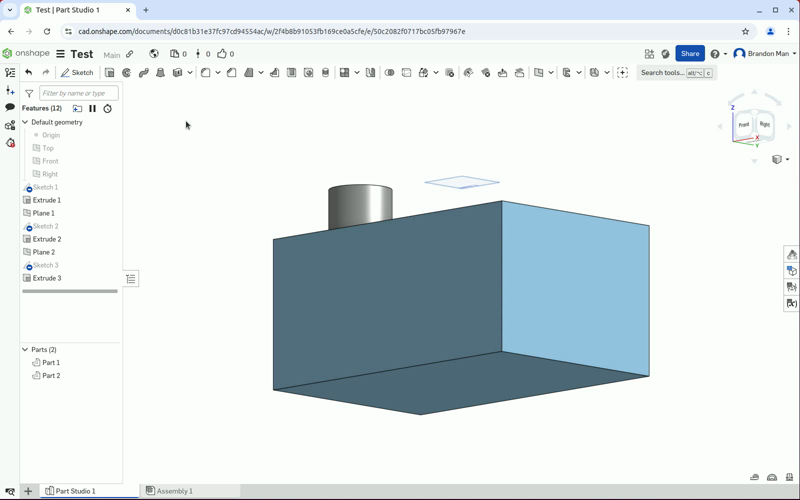
key(down, 3)
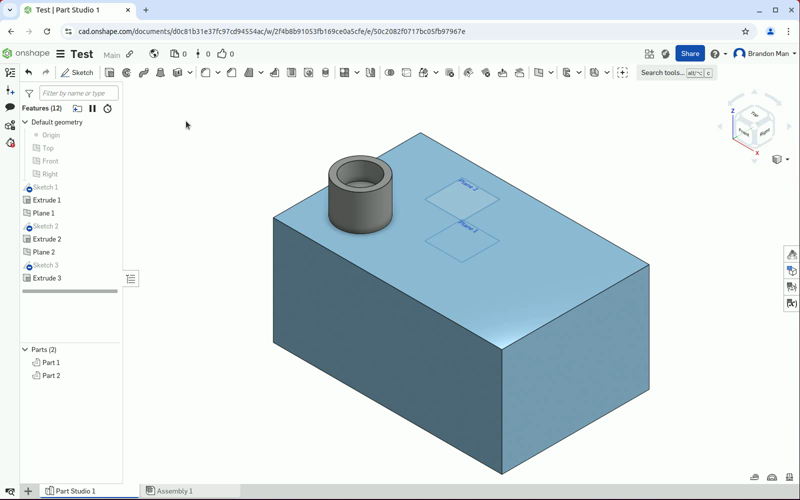
mouse_move(73, 189)
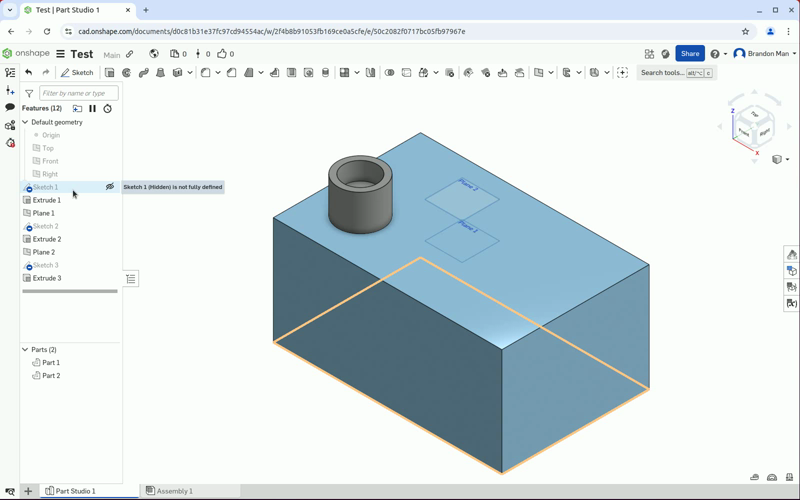
click(73, 189)